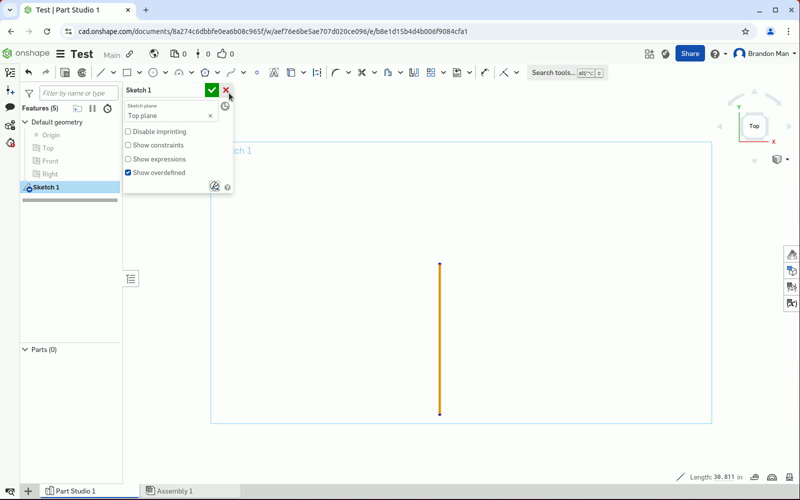
key(shift+h)
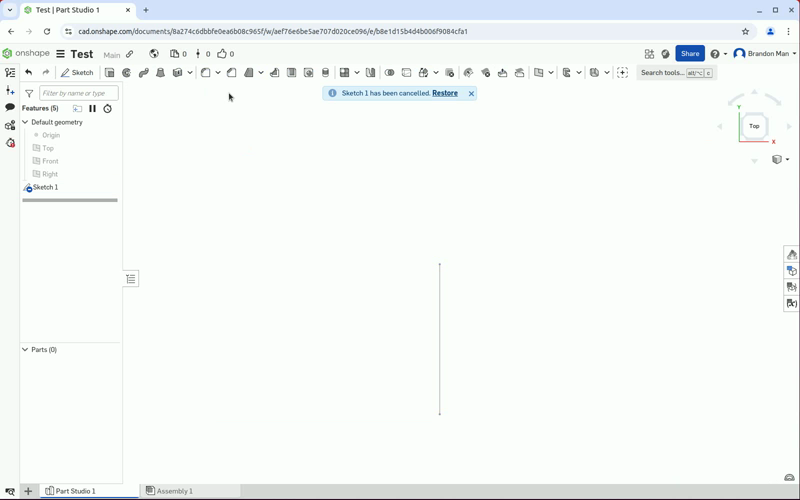
key(shift+s)
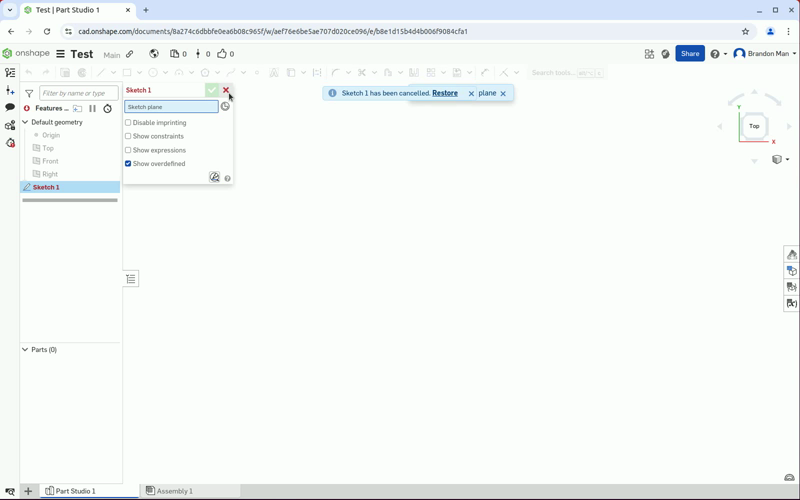
mouse_move(73, 150)
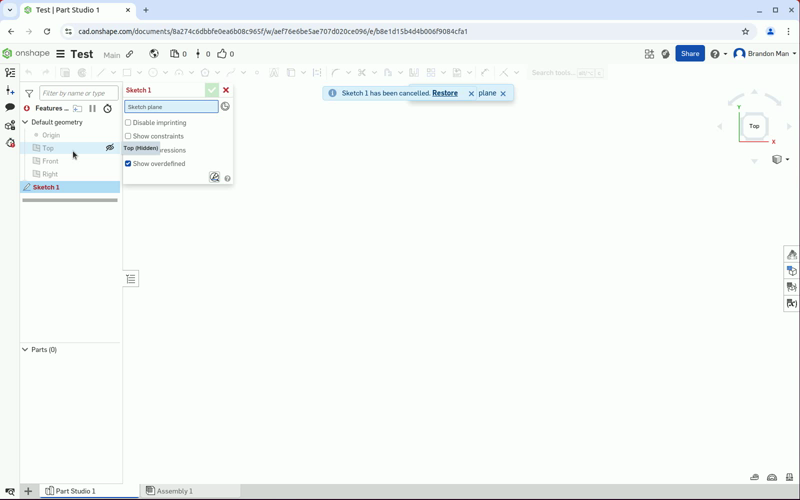
click(73, 150)
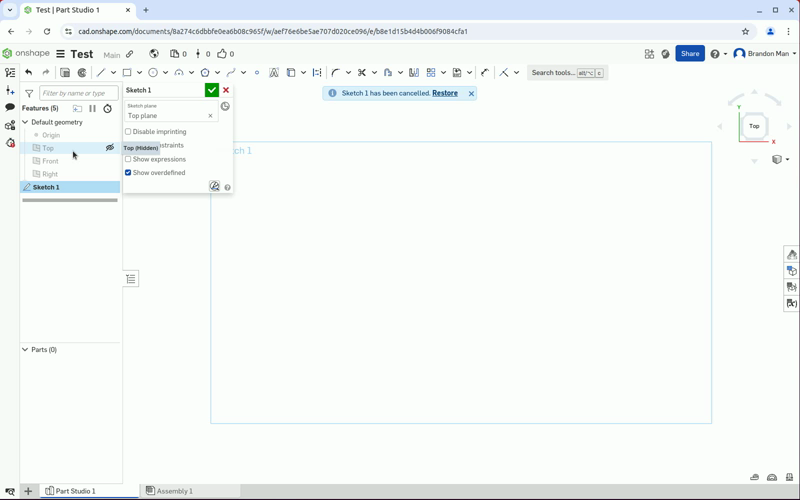
mouse_move(73, 352)
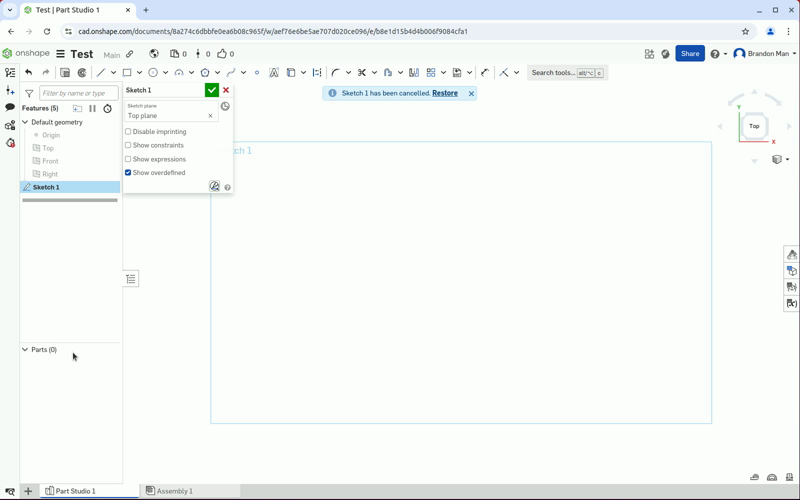
key(y)
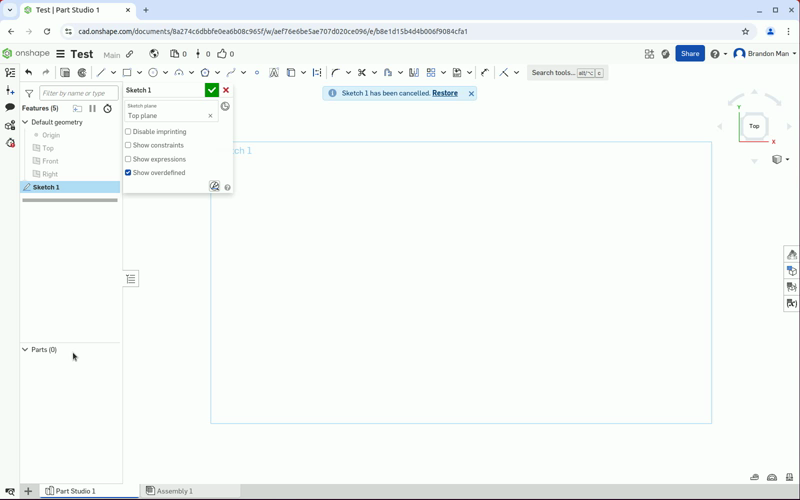
key(l)
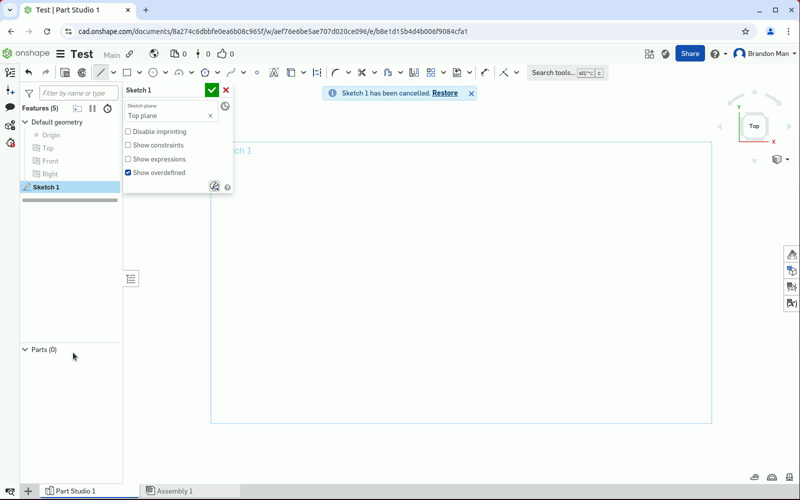
key_down(shift)
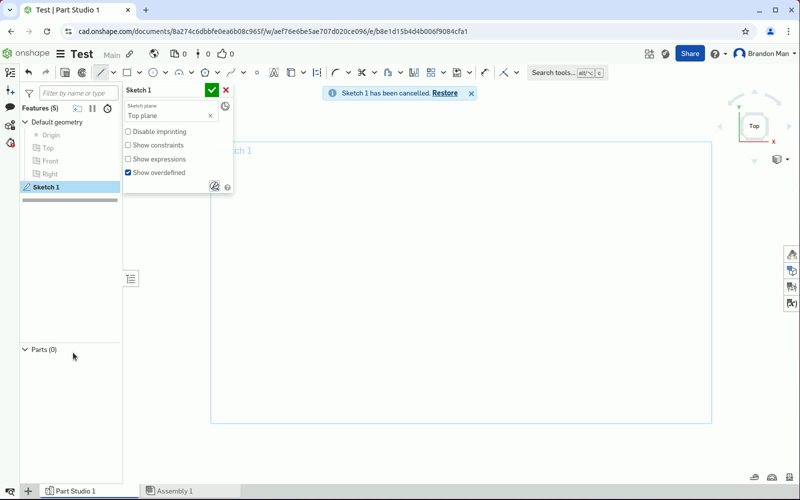
mouse_move(460, 316)
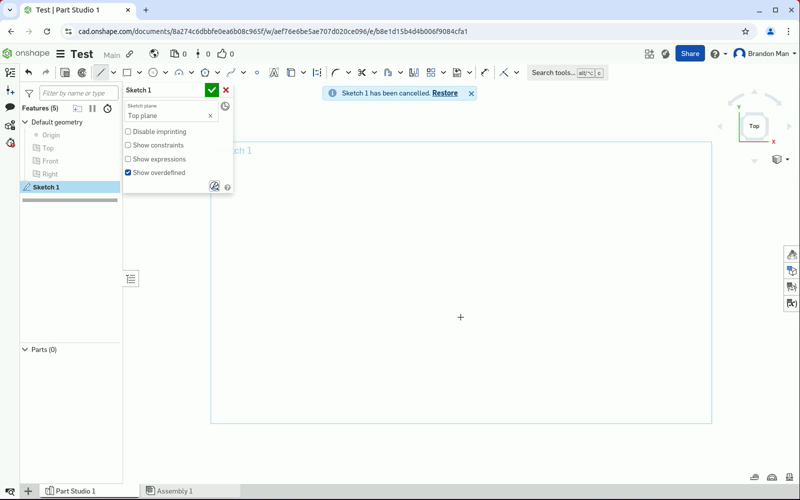
click(460, 316)
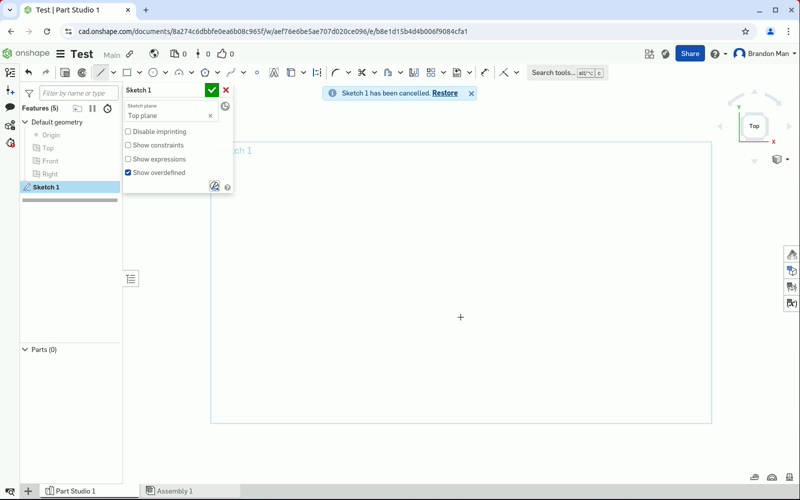
key_up(shift)
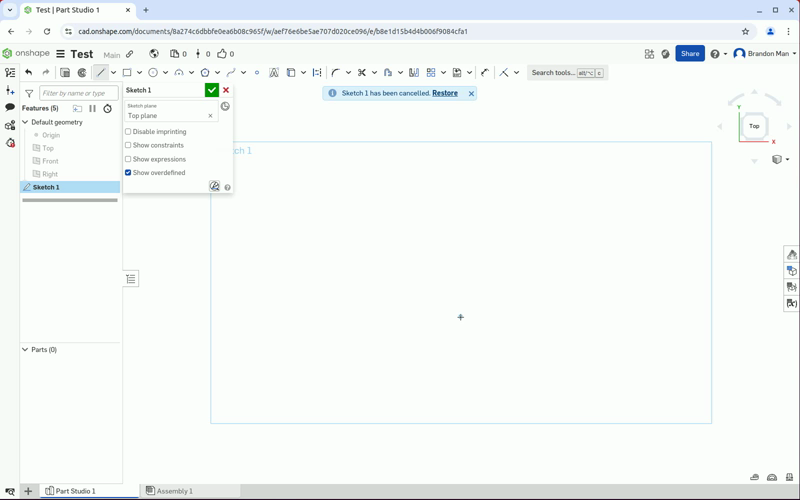
key_down(shift)
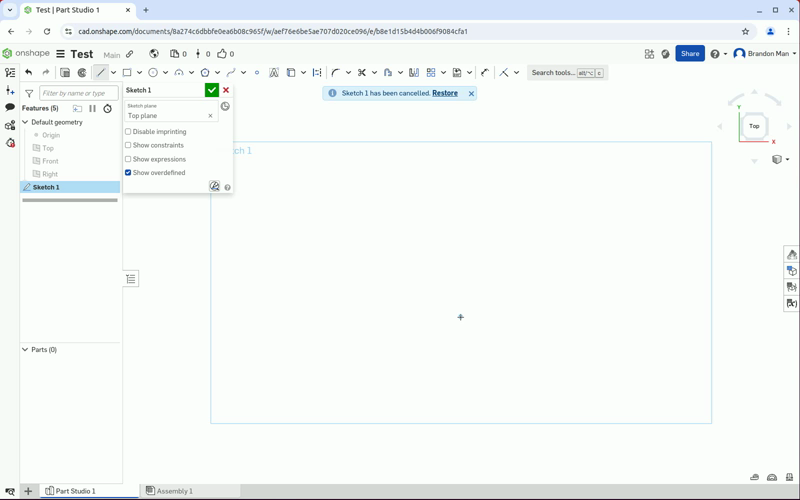
mouse_move(490, 316)
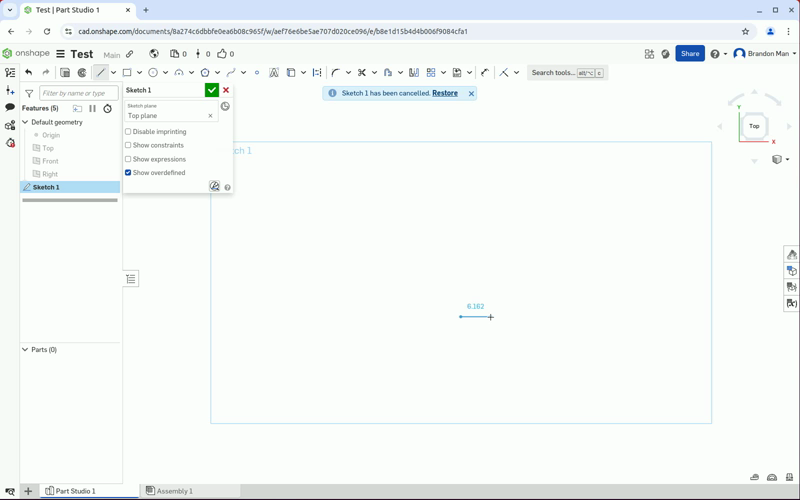
mouse_move(484, 325)
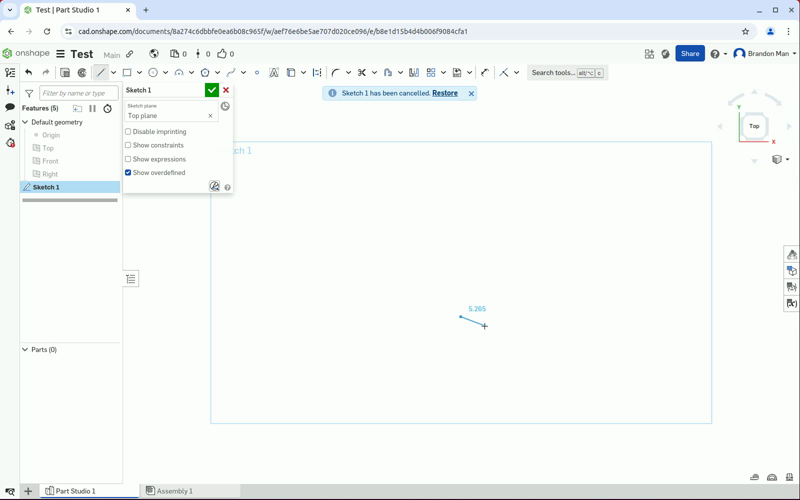
click(484, 325)
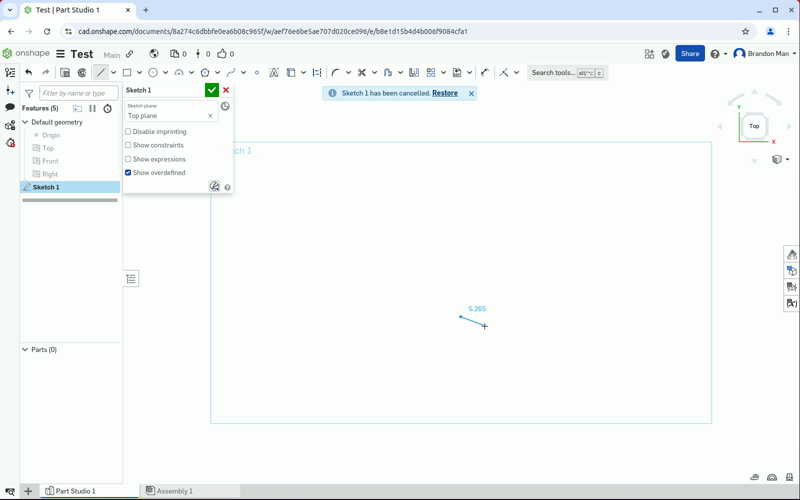
key_up(shift)
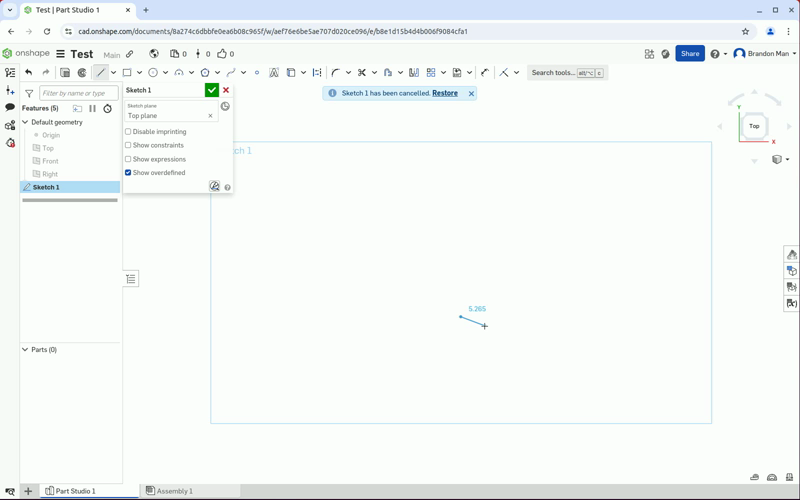
key_down(shift)
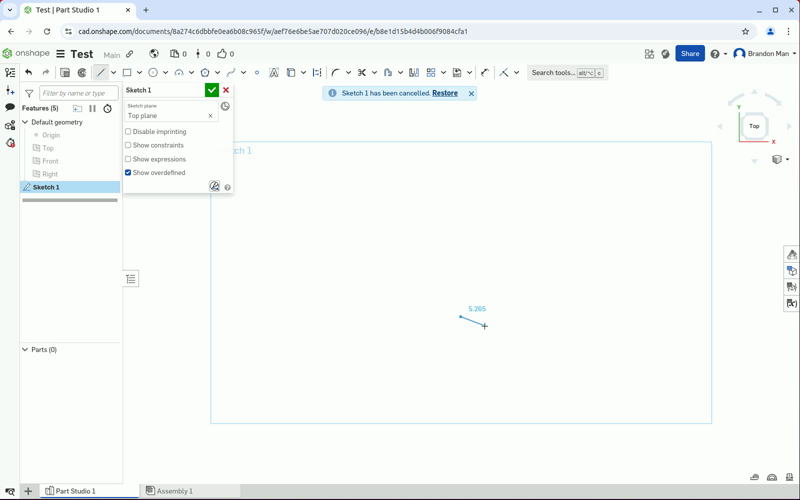
mouse_move(514, 325)
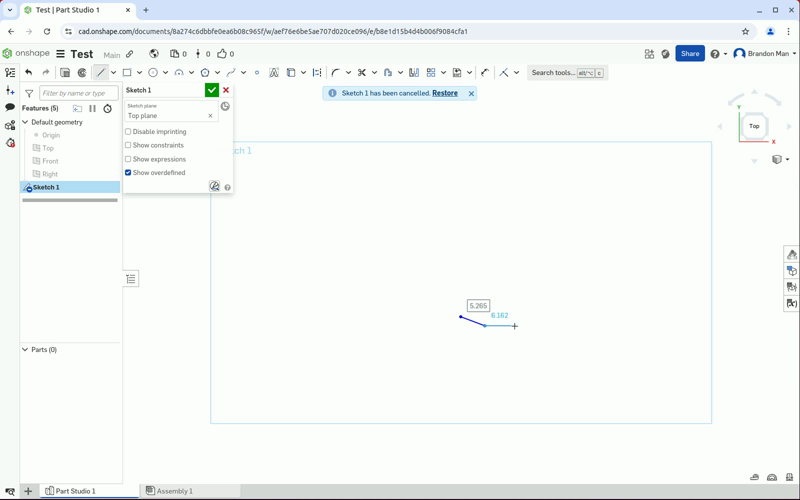
mouse_move(495, 325)
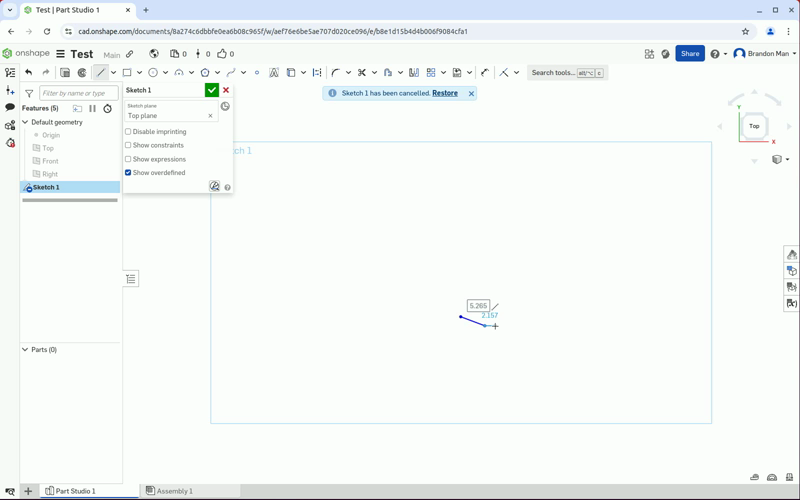
click(495, 325)
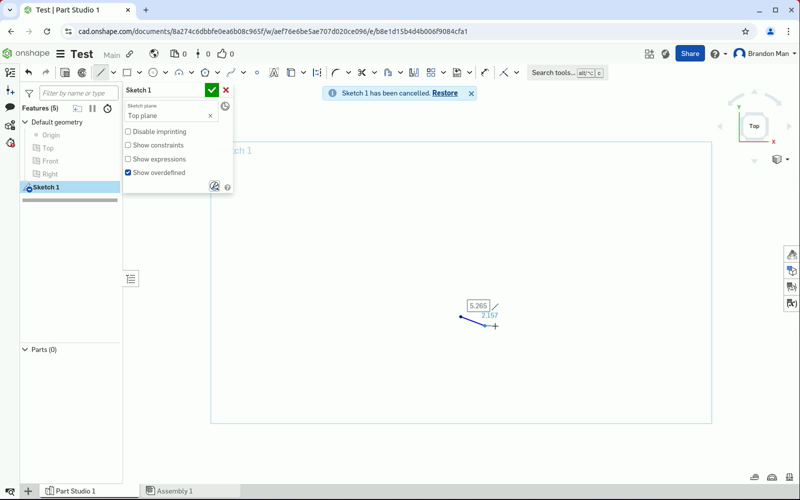
key_up(shift)
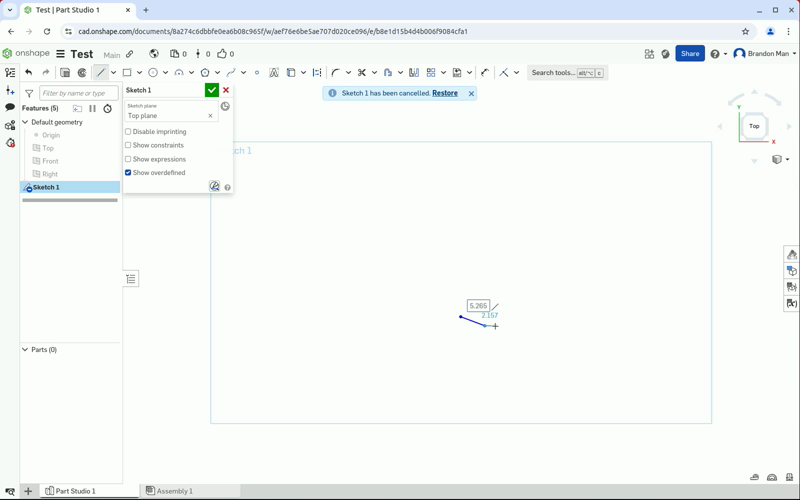
key_down(shift)
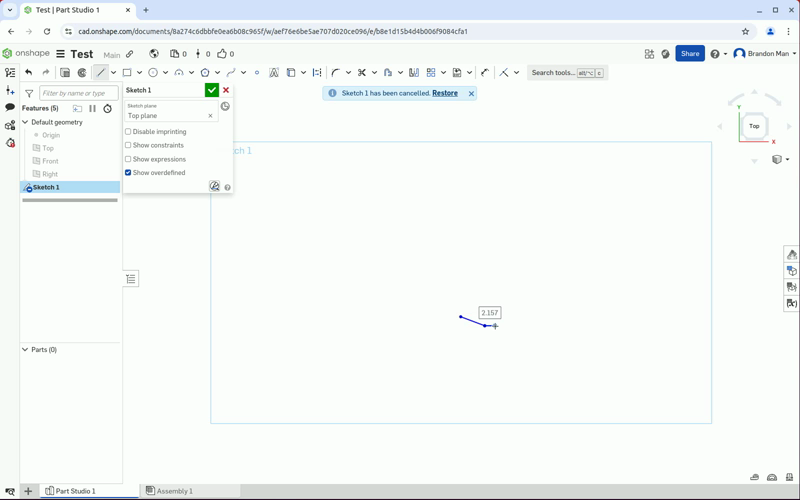
mouse_move(495, 263)
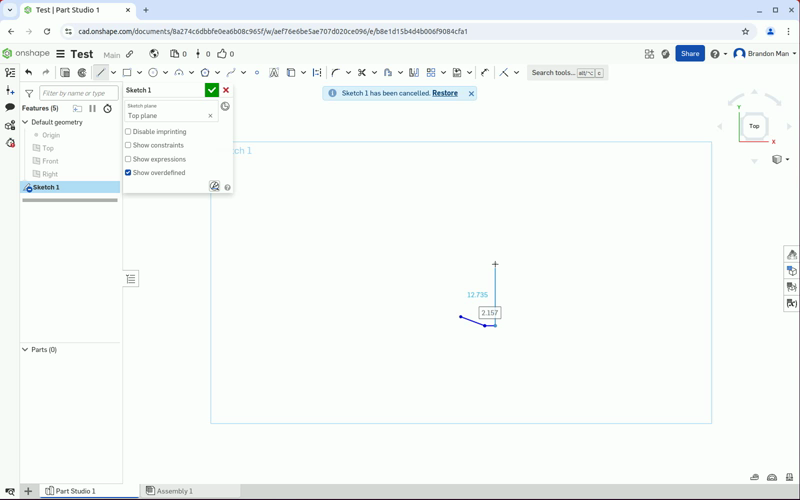
click(495, 263)
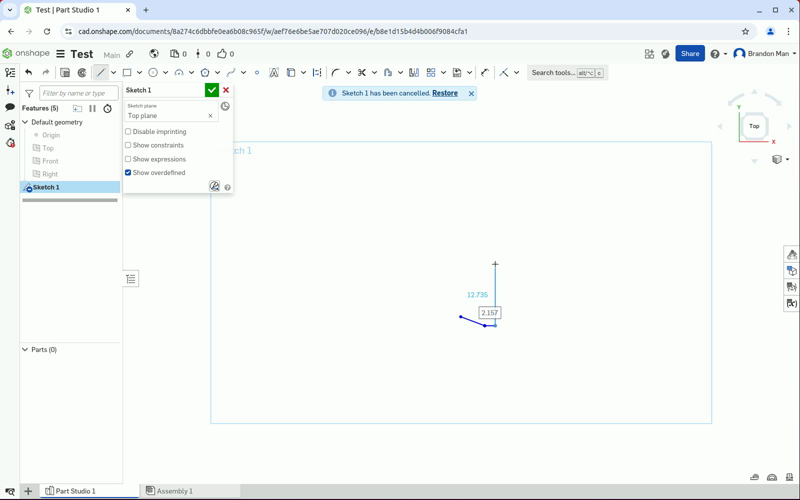
key_up(shift)
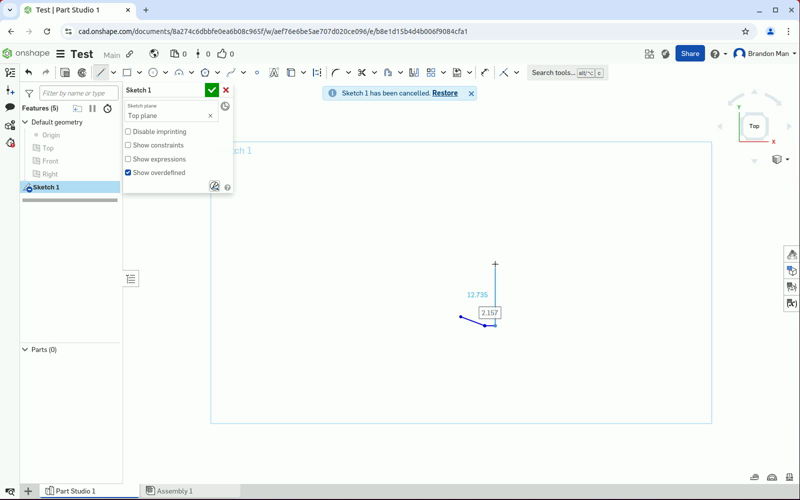
key_down(shift)
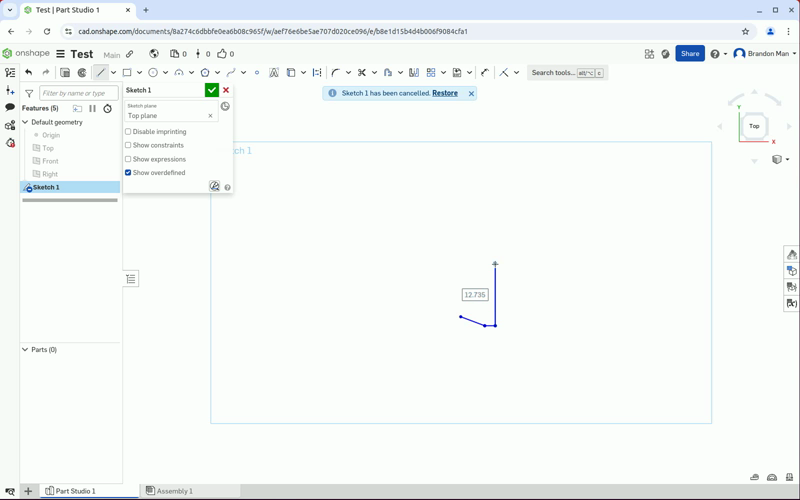
mouse_move(525, 263)
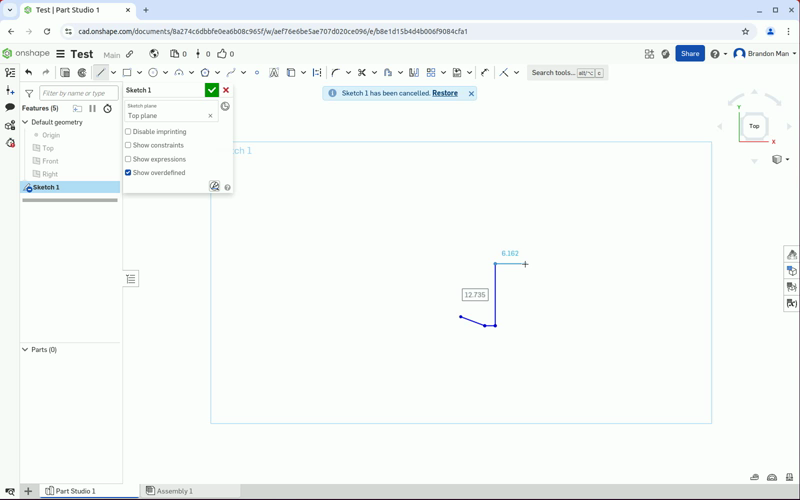
mouse_move(484, 263)
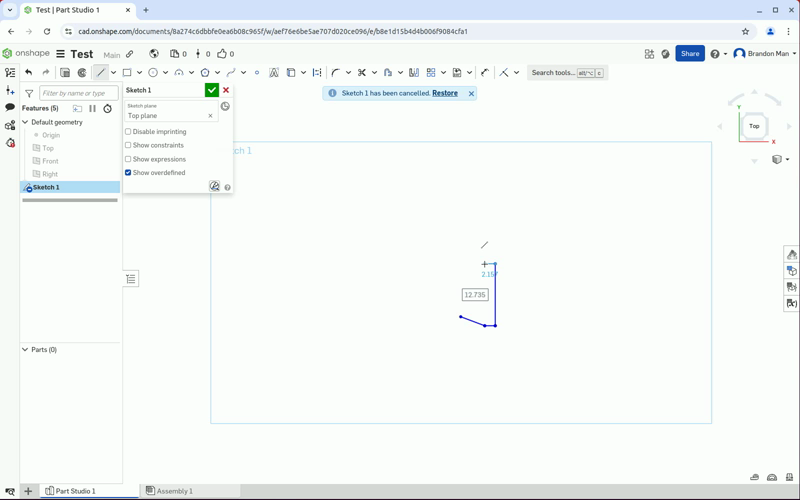
click(484, 263)
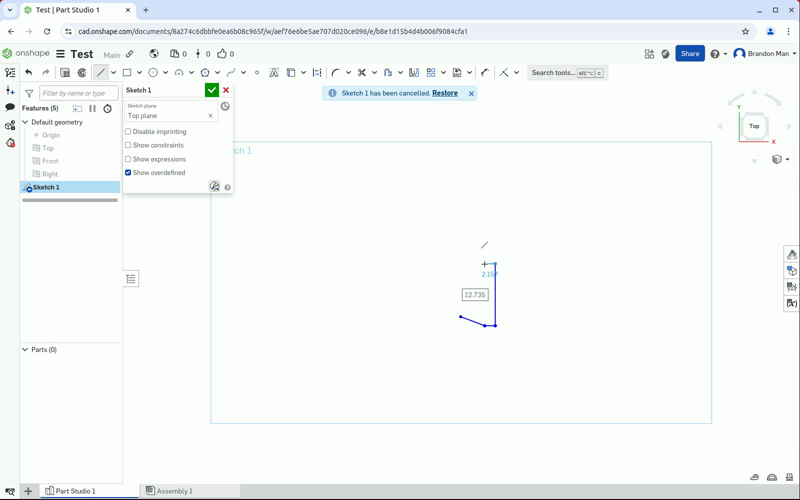
key_up(shift)
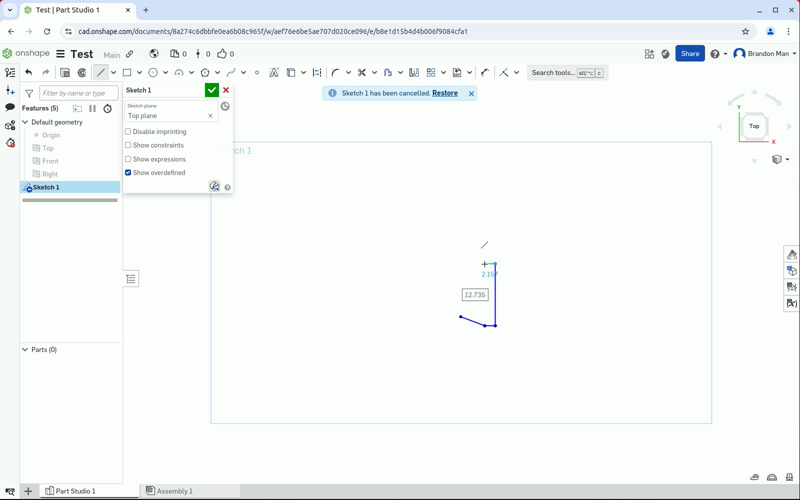
key_down(shift)
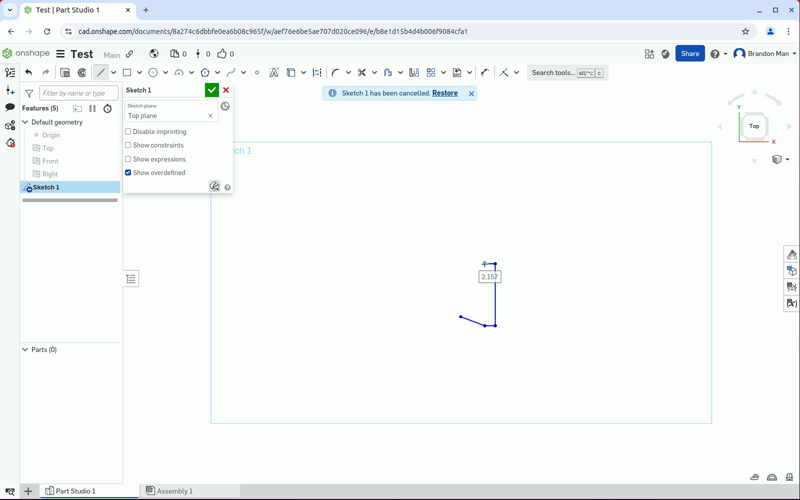
mouse_move(514, 263)
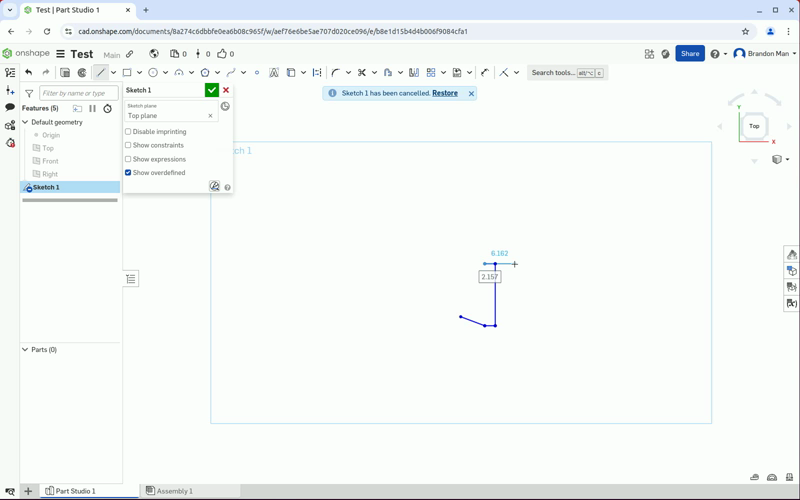
mouse_move(484, 282)
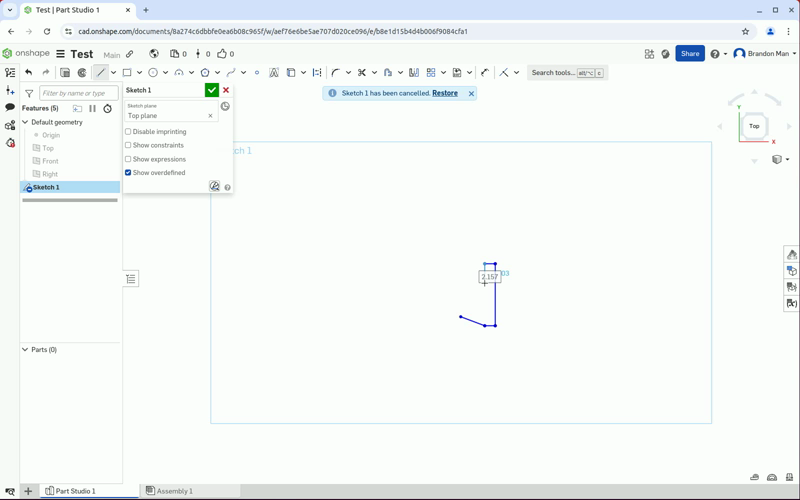
click(484, 282)
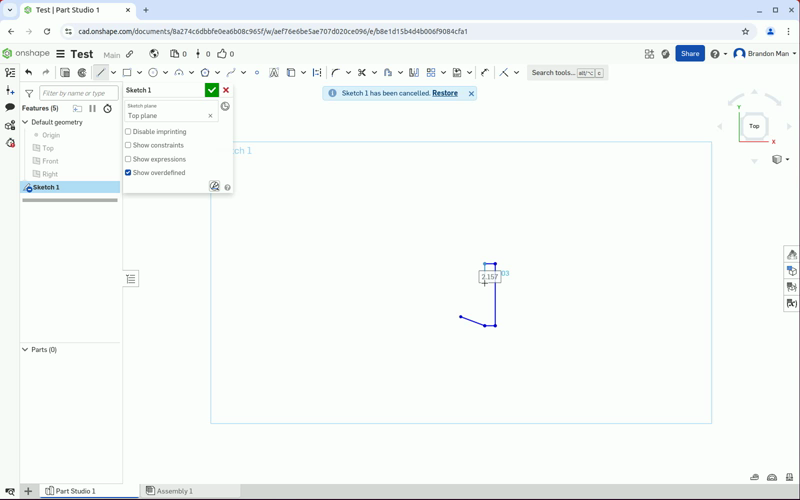
key_up(shift)
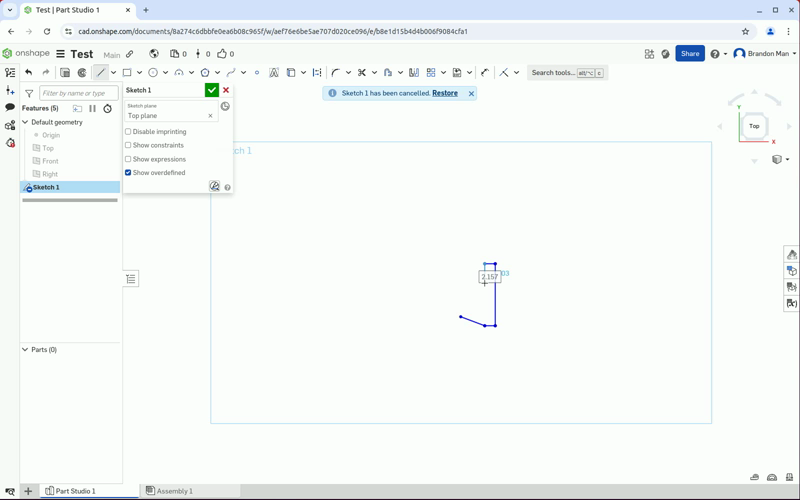
key_down(shift)
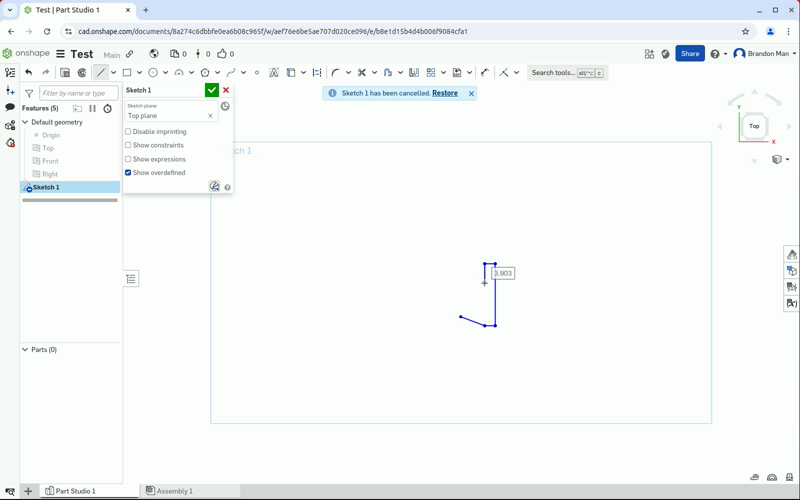
mouse_move(514, 282)
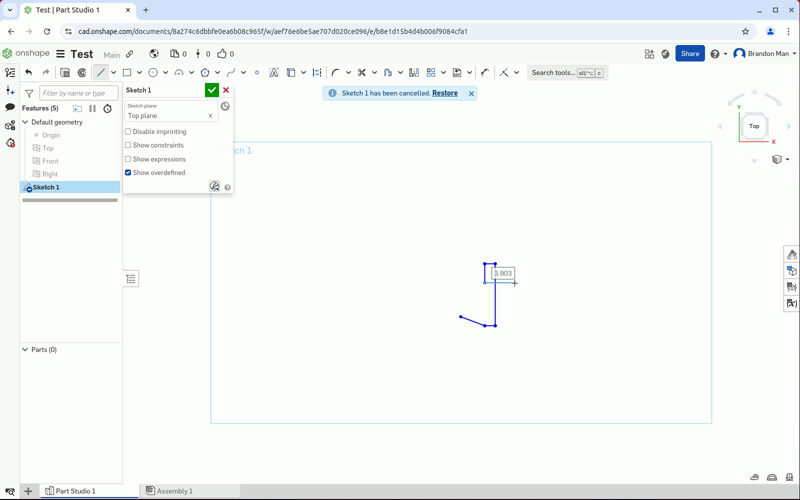
mouse_move(460, 282)
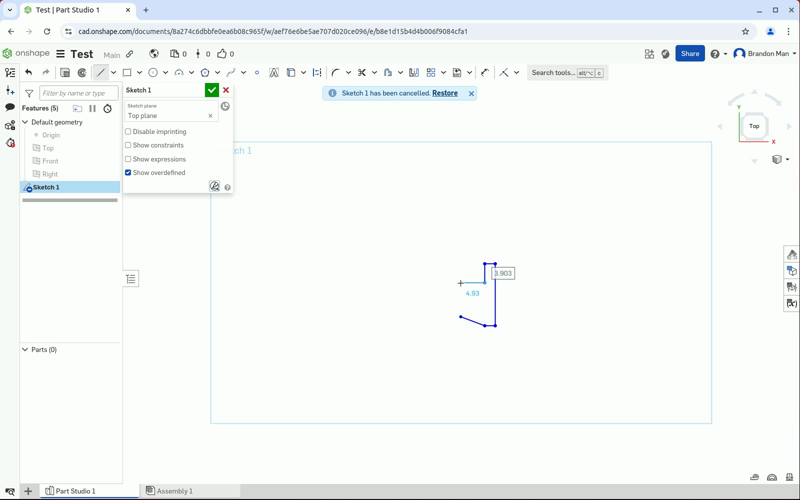
click(460, 282)
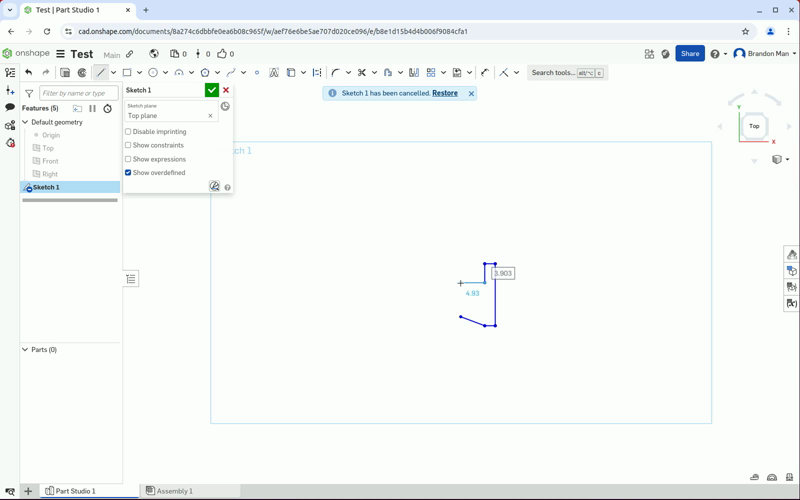
key_up(shift)
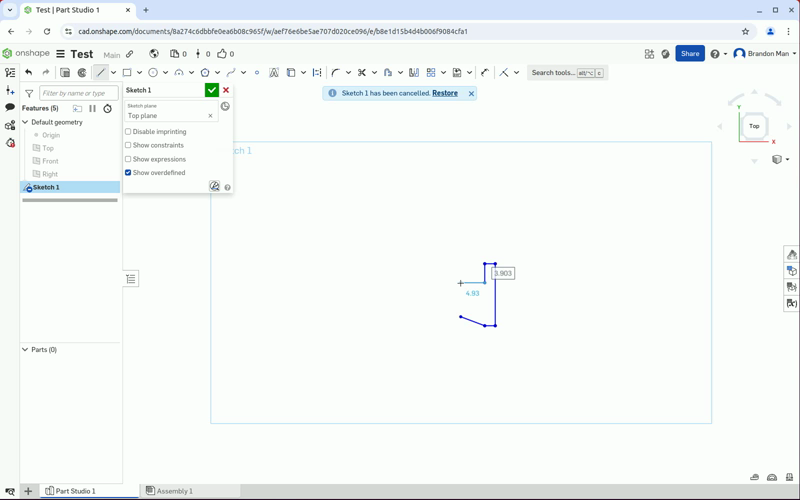
mouse_move(490, 282)
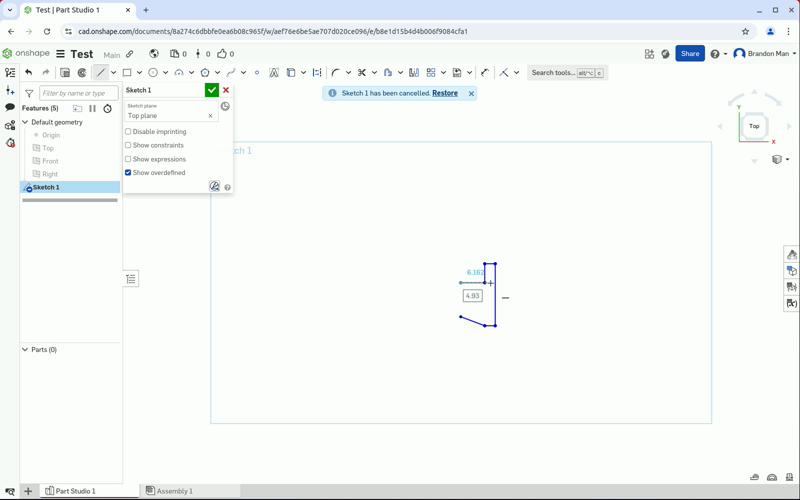
key_down(shift)
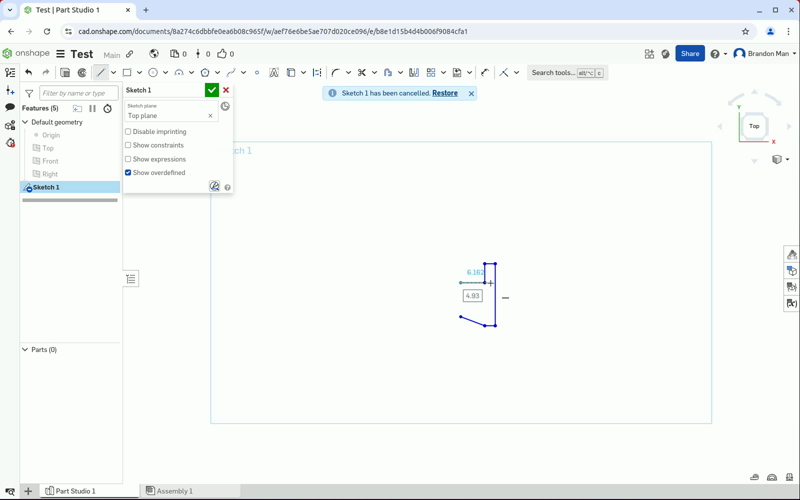
mouse_move(460, 316)
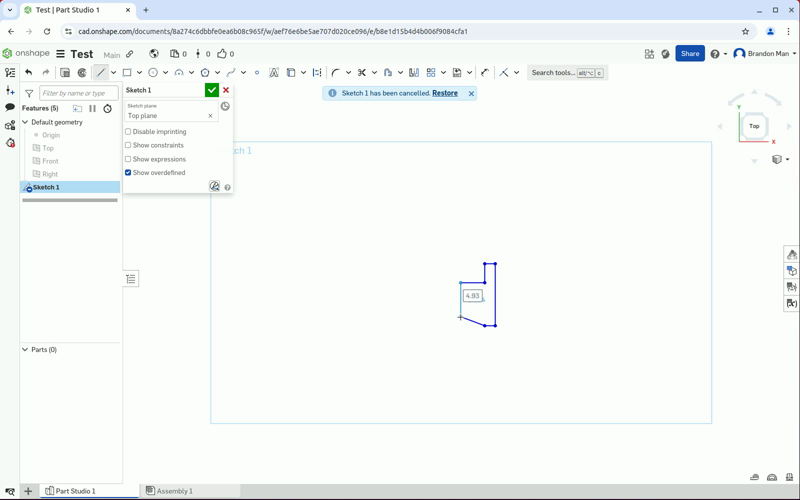
key_up(shift)
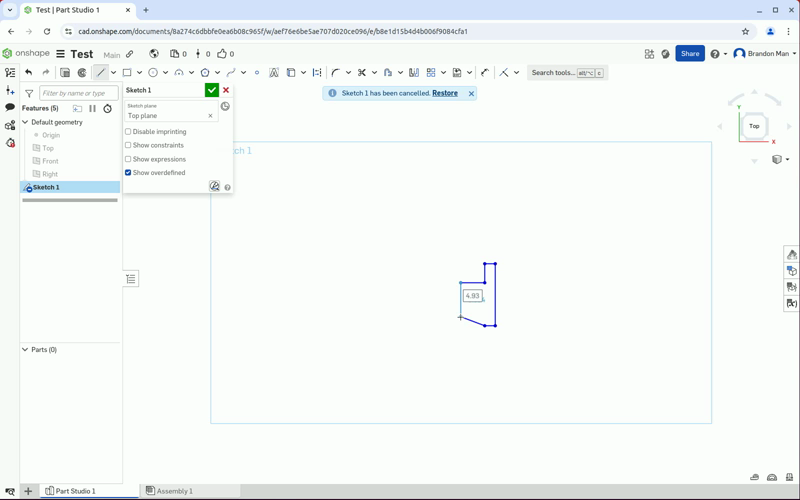
click(460, 316)
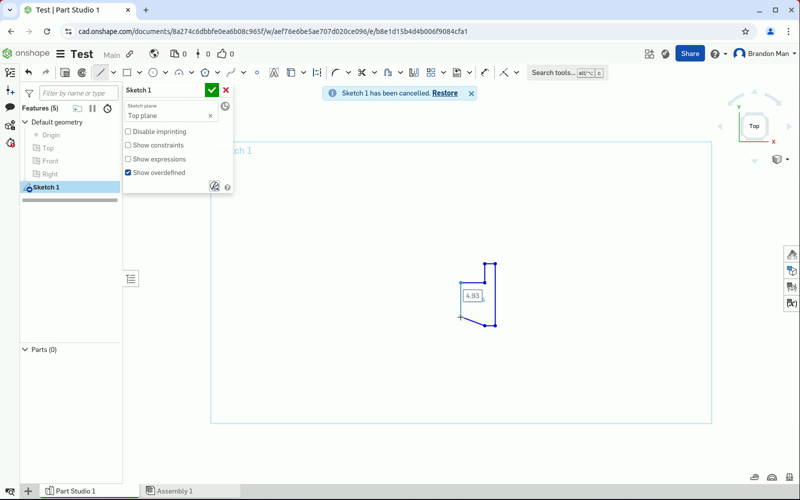
key(esc)
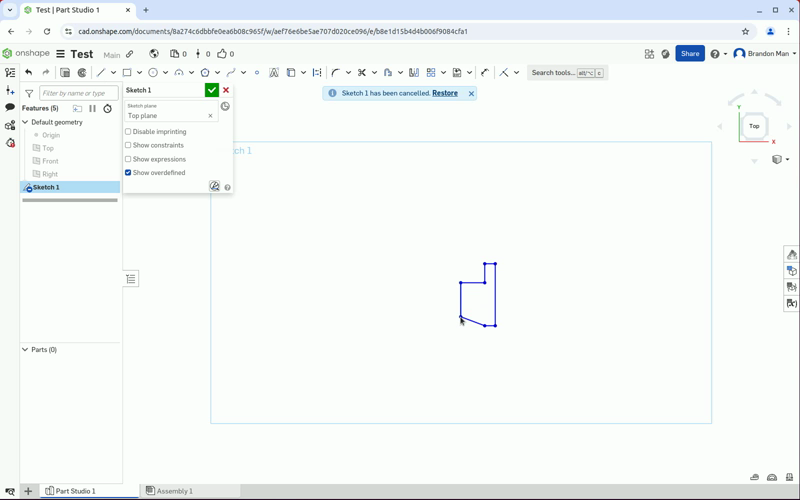
mouse_move(492, 305)
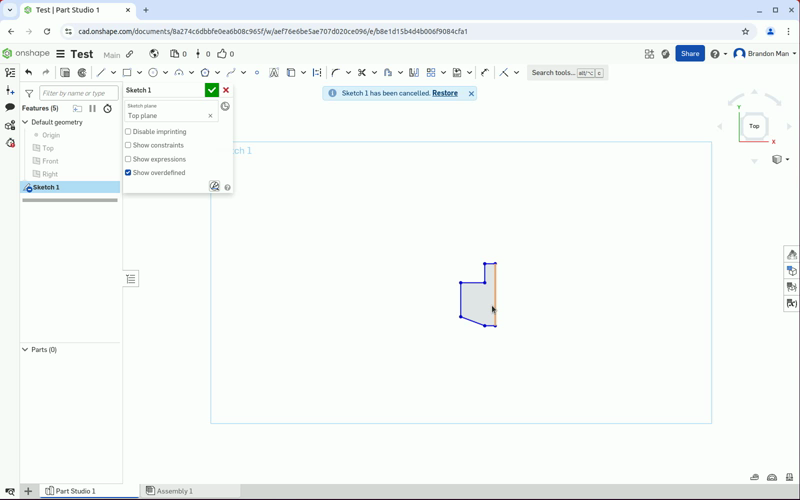
scroll(6)
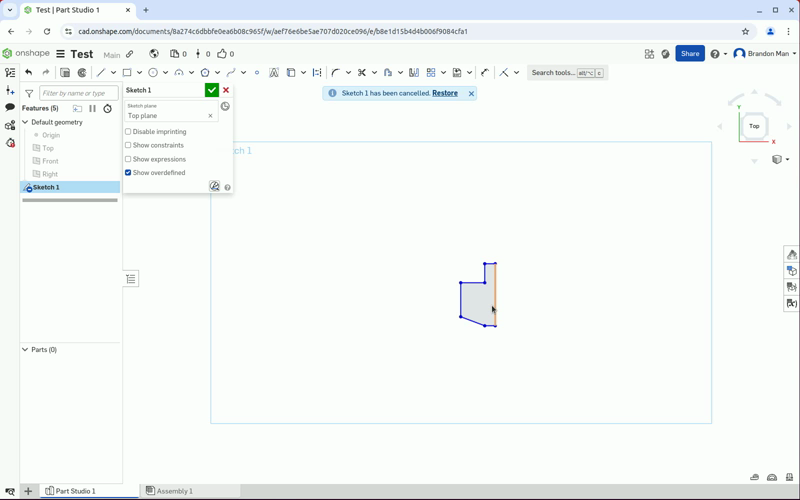
scroll(6)
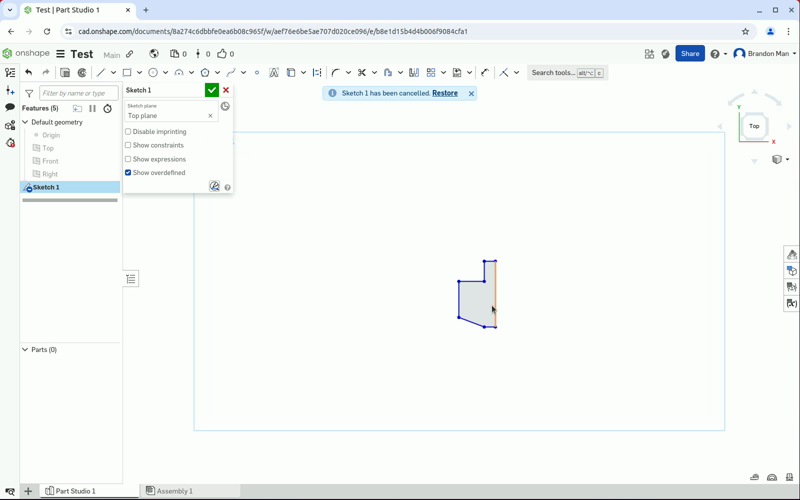
scroll(6)
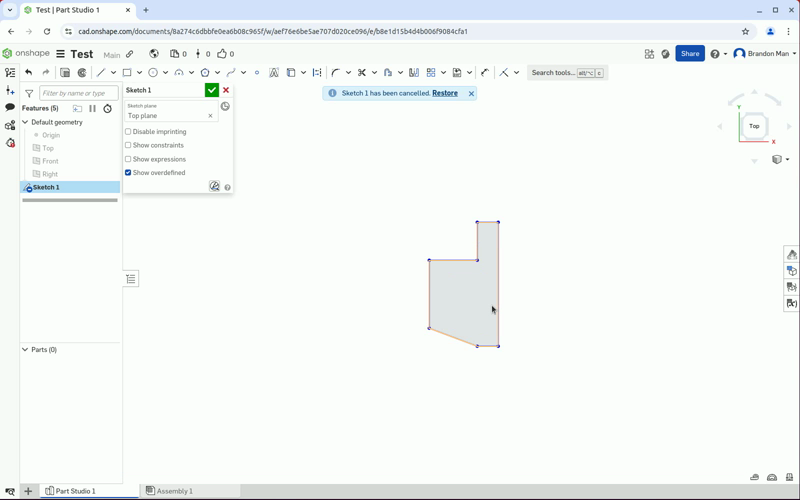
scroll(6)
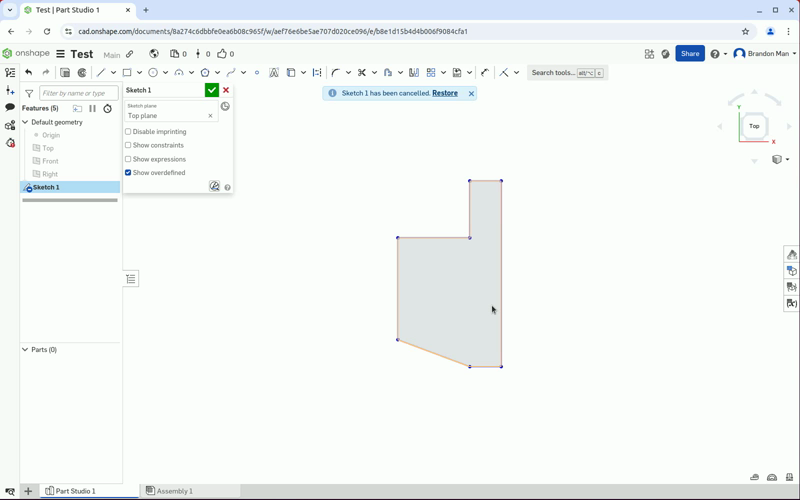
scroll(6)
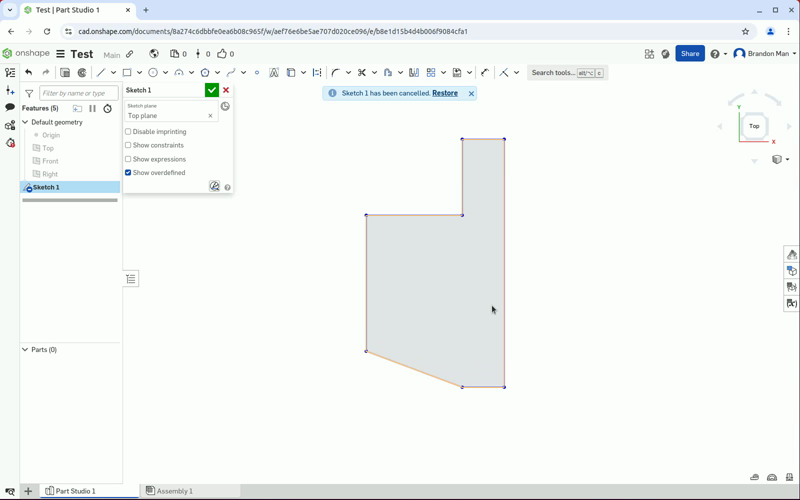
scroll(6)
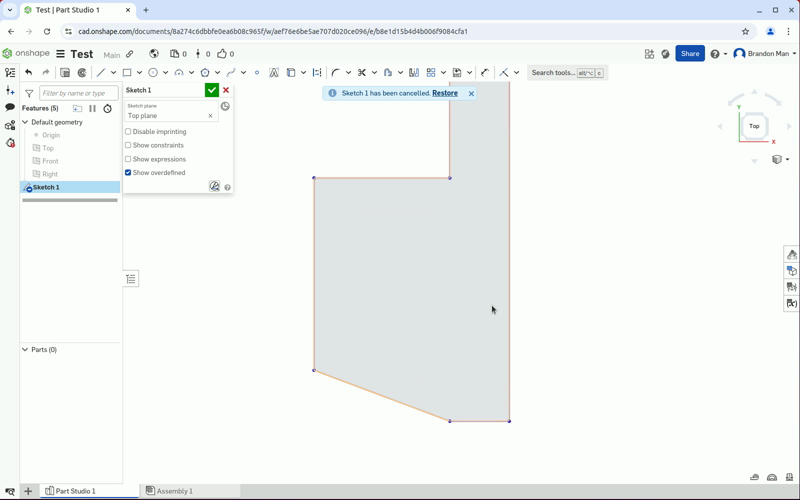
scroll(6)
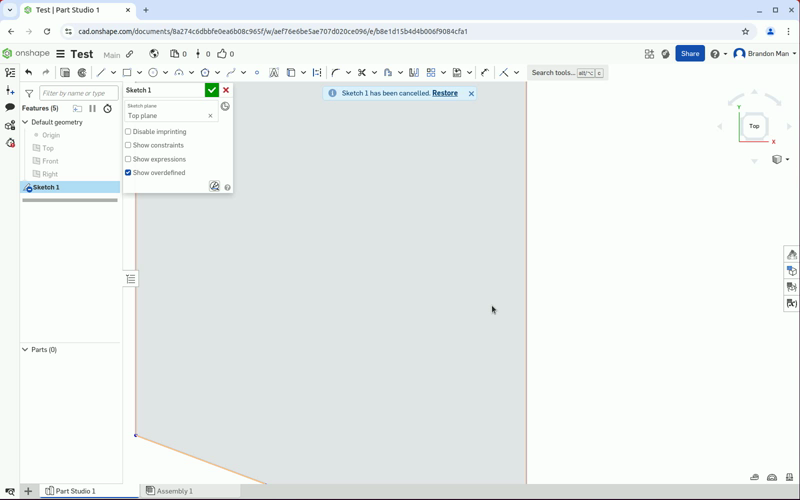
click(492, 305)
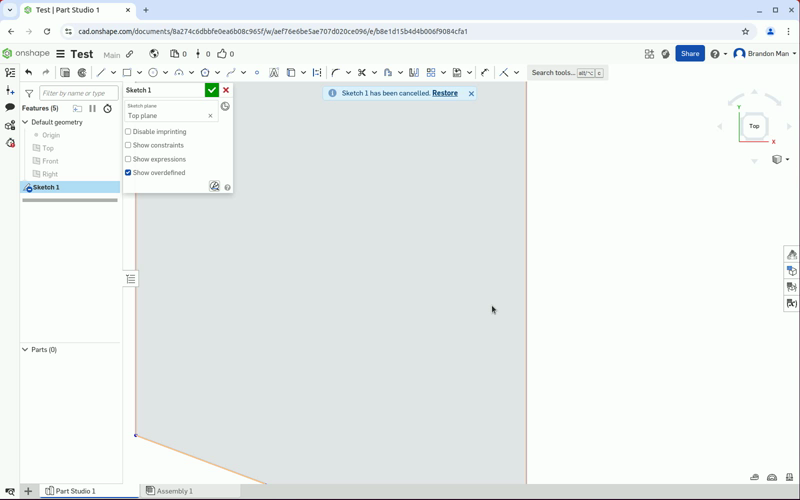
scroll(-6)
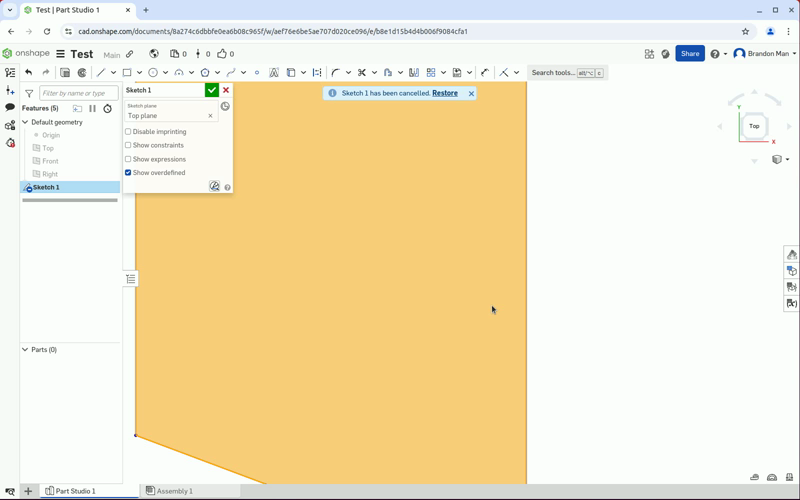
scroll(-6)
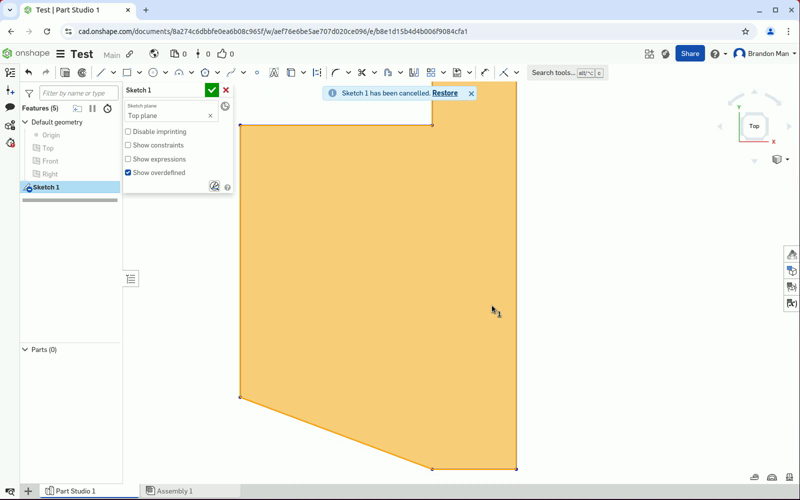
scroll(-6)
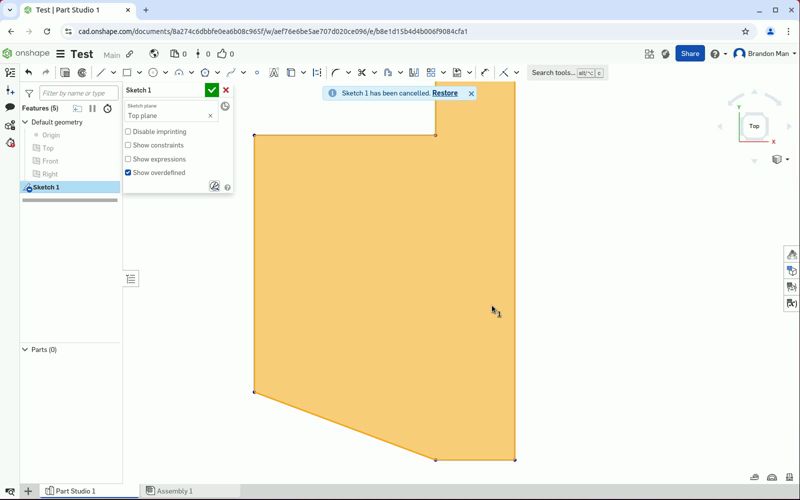
scroll(-6)
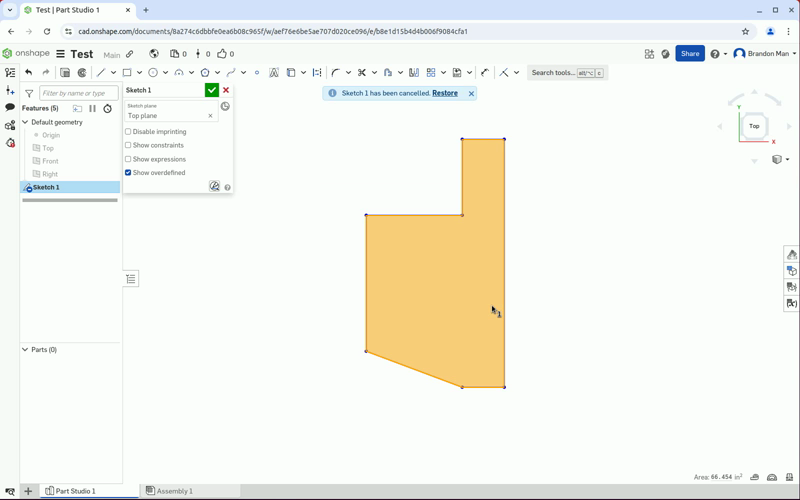
scroll(-6)
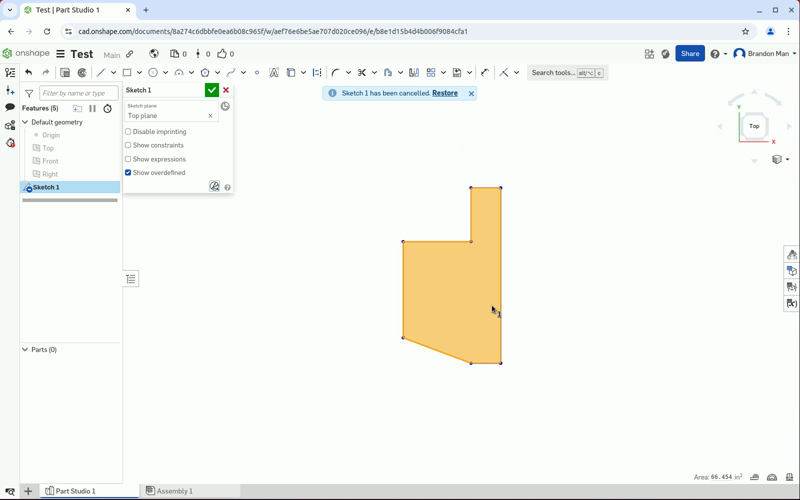
scroll(-6)
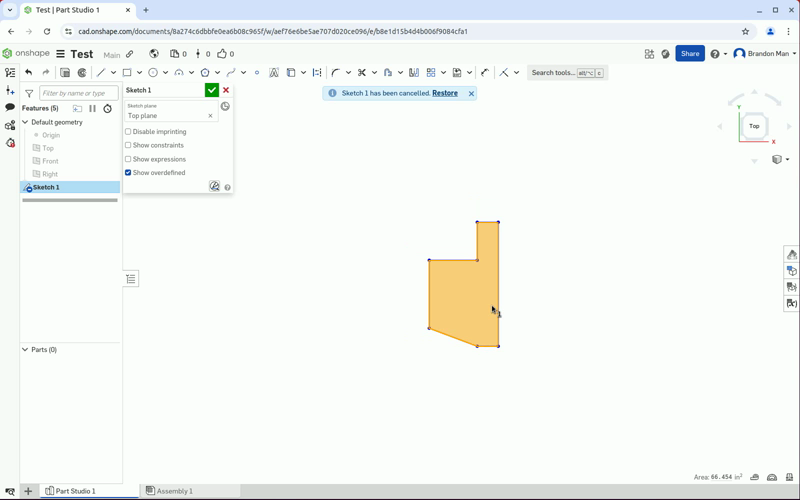
scroll(-6)
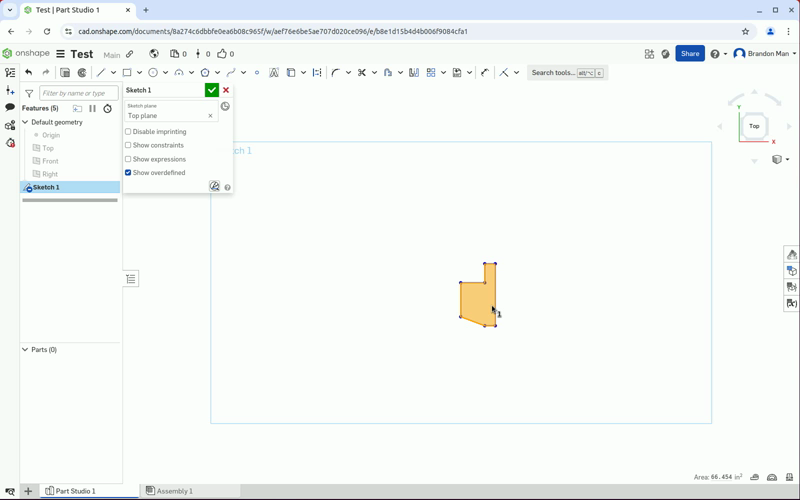
mouse_move(73, 352)
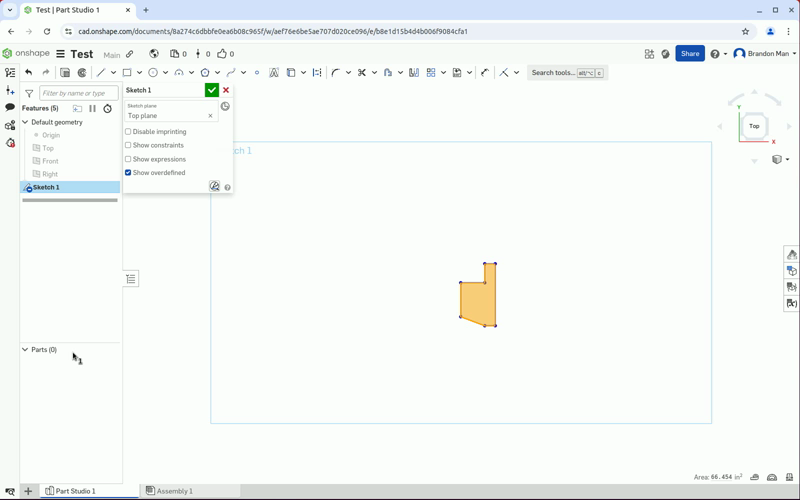
key(shift+y)
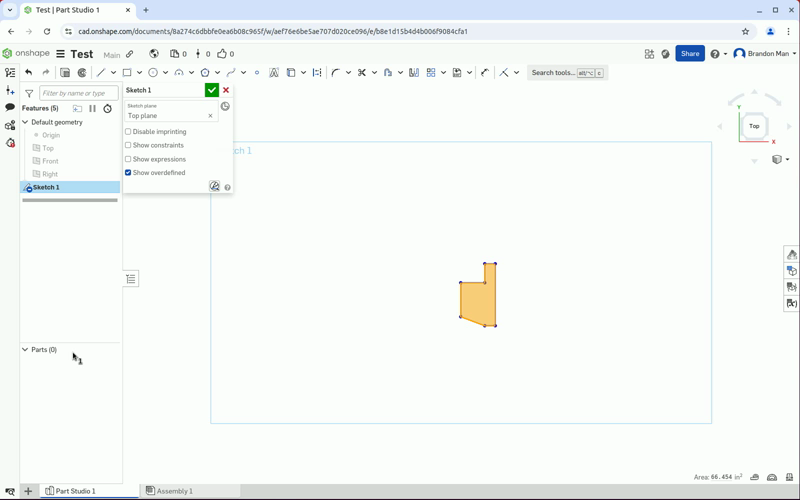
key(shift+e)
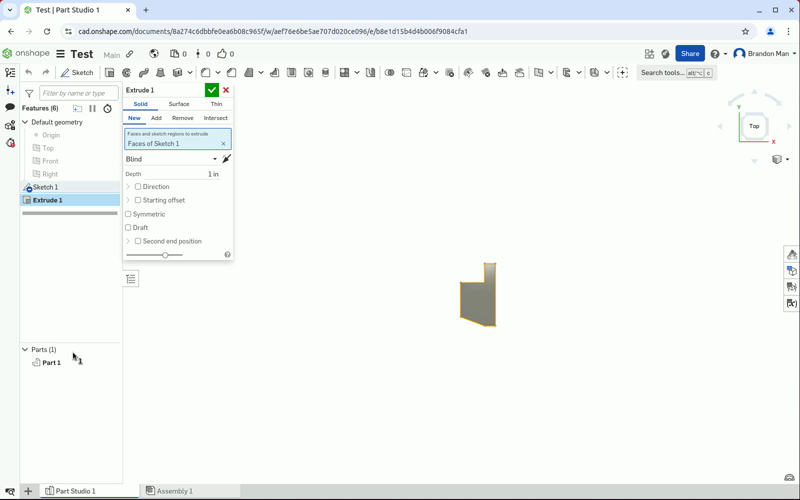
mouse_move(143, 106)
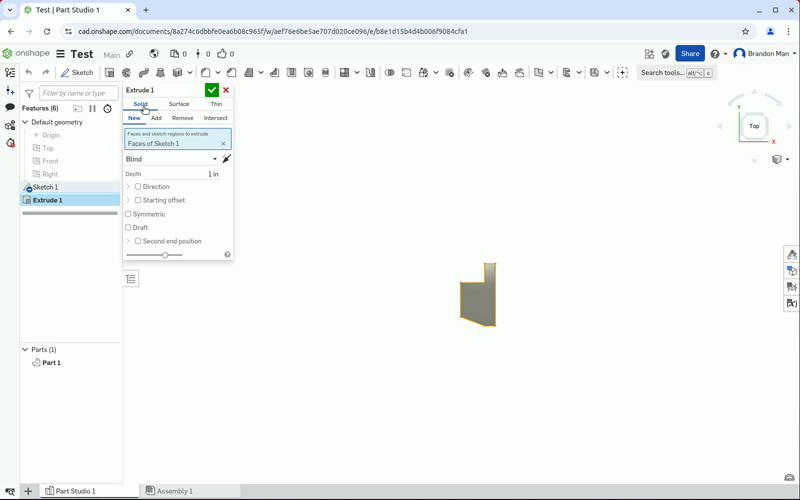
click(143, 106)
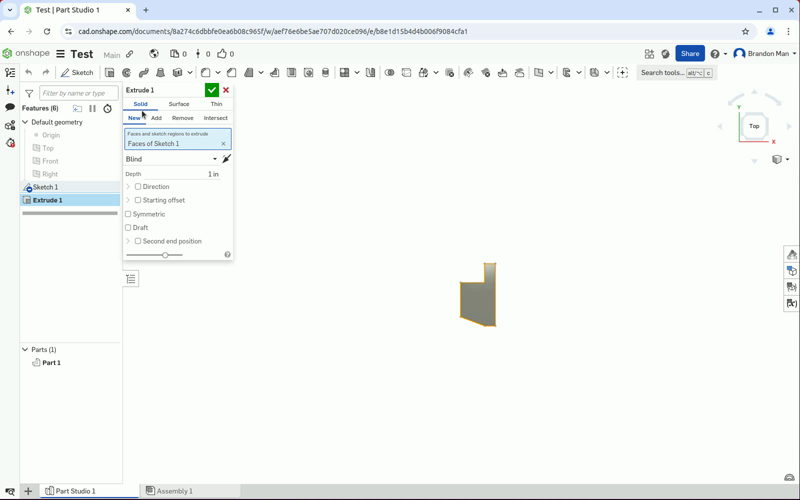
mouse_move(137, 120)
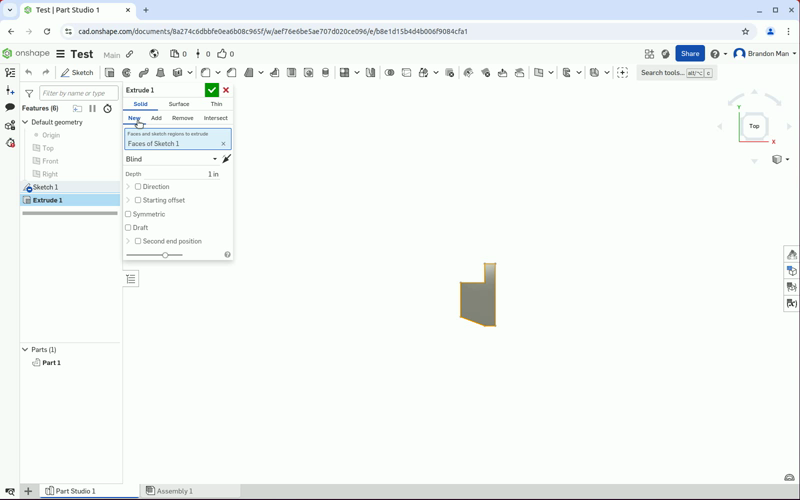
click(137, 120)
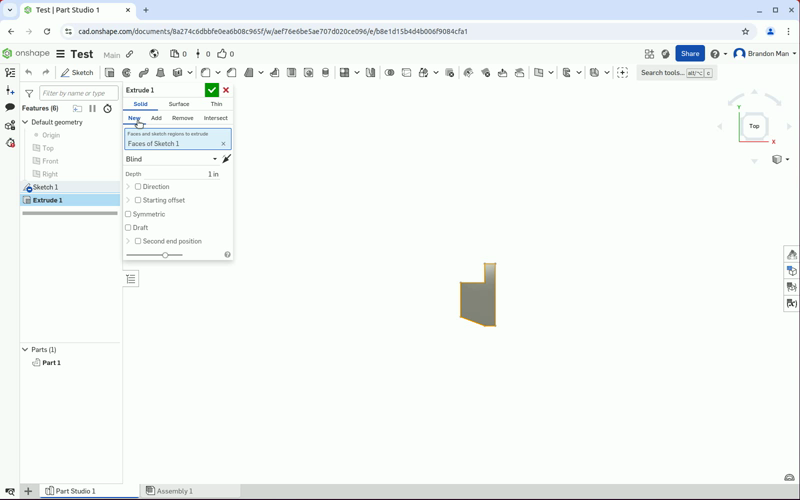
key(tab, 4)
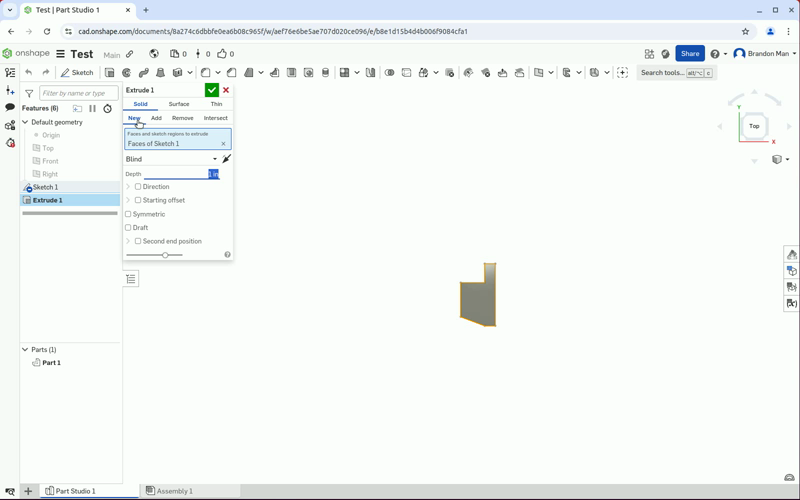
text(2.166)
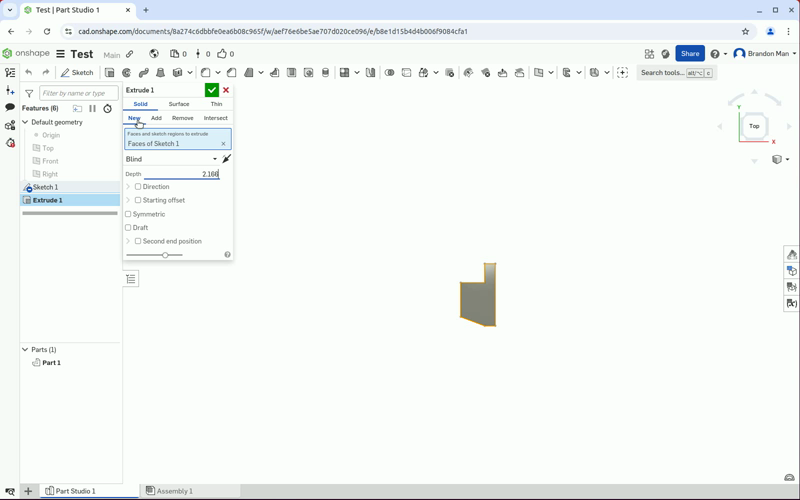
key(enter)
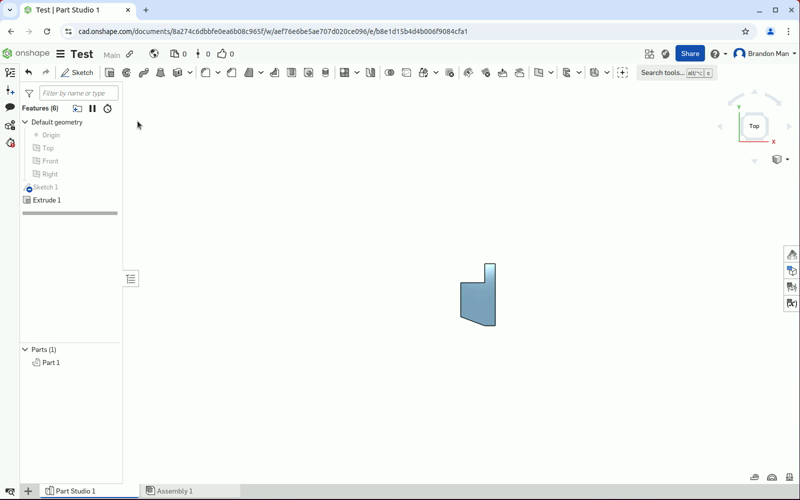
key(shift+h)
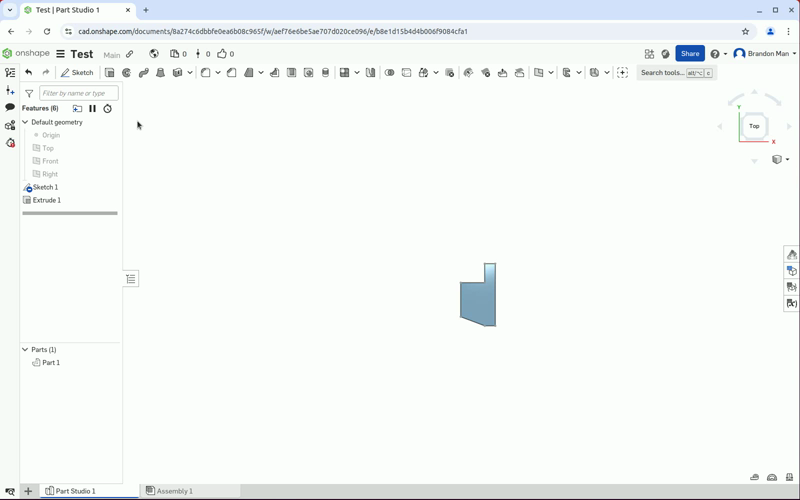
key(shift+h)
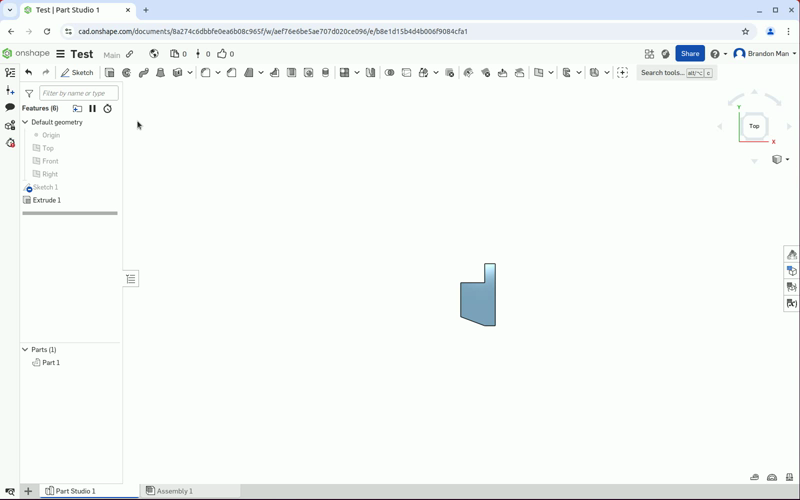
mouse_move(73, 189)
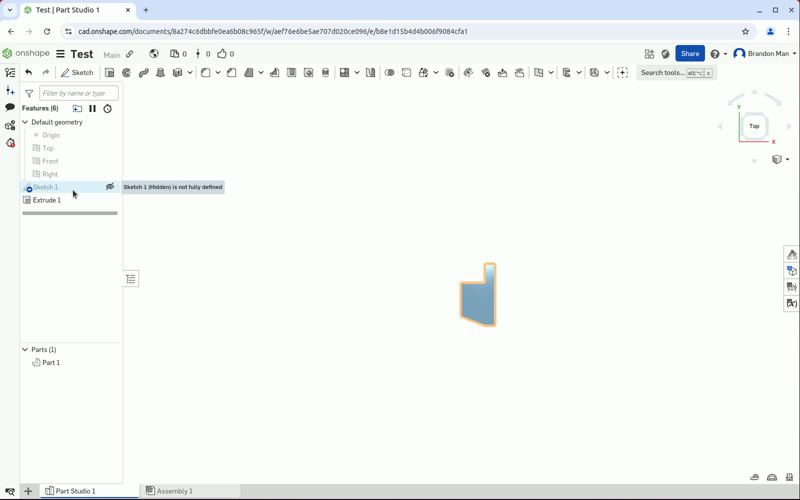
click(73, 189)
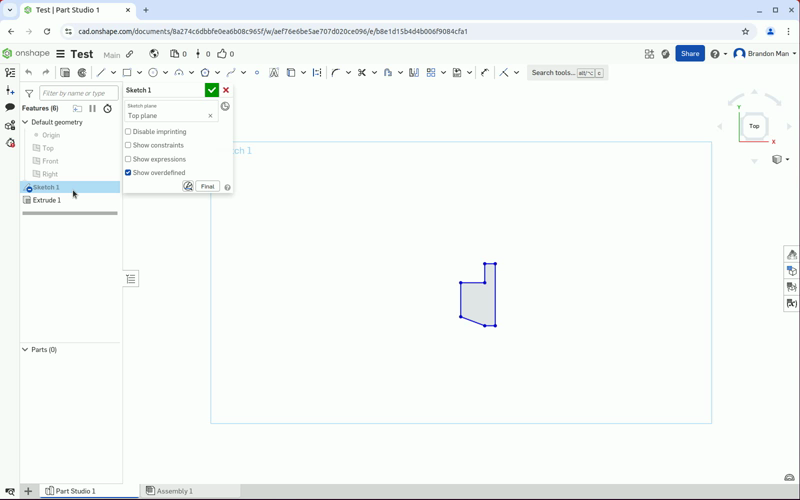
mouse_move(229, 92)
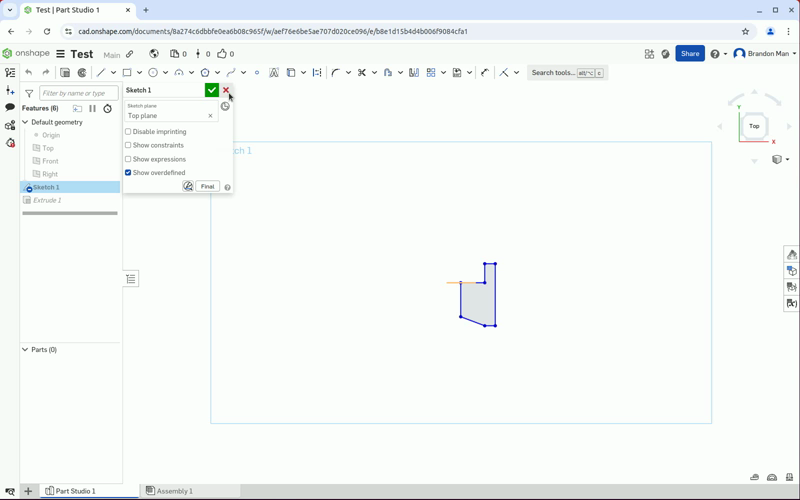
click(229, 92)
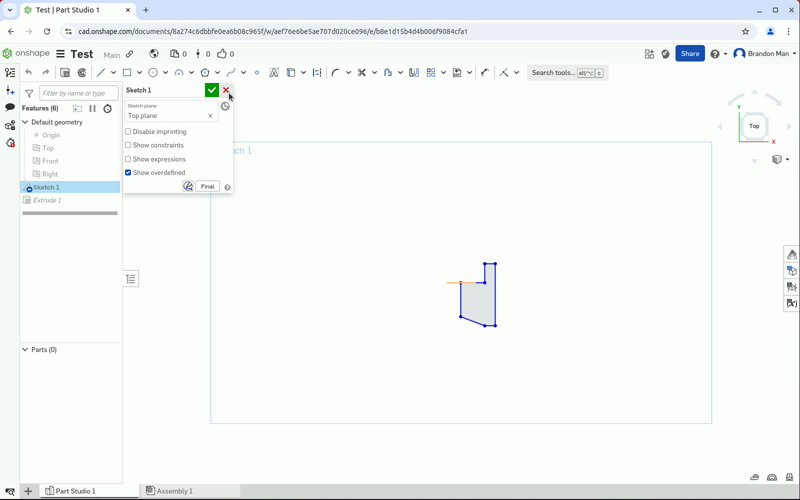
key(shift+s)
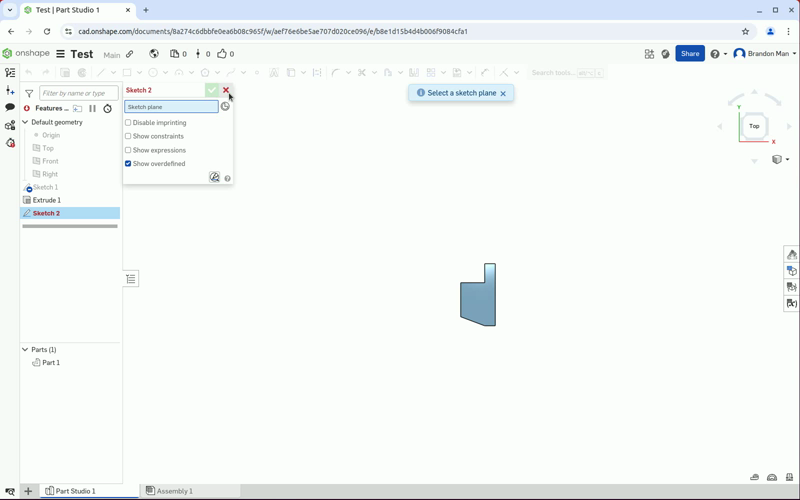
mouse_move(73, 150)
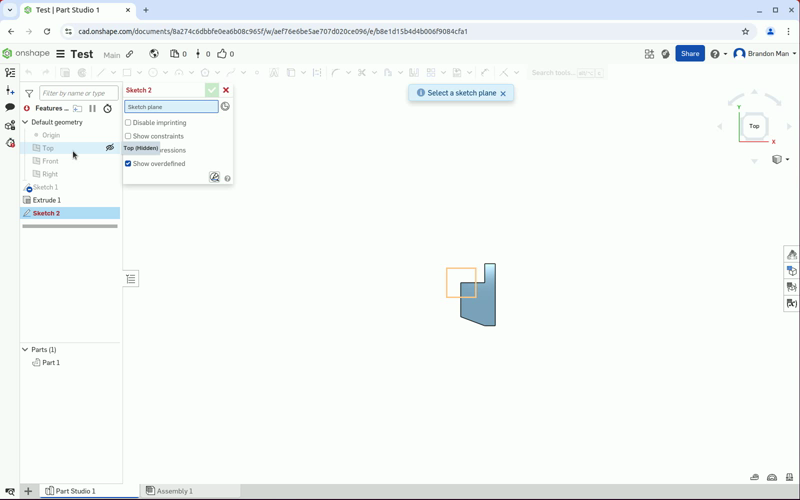
click(73, 150)
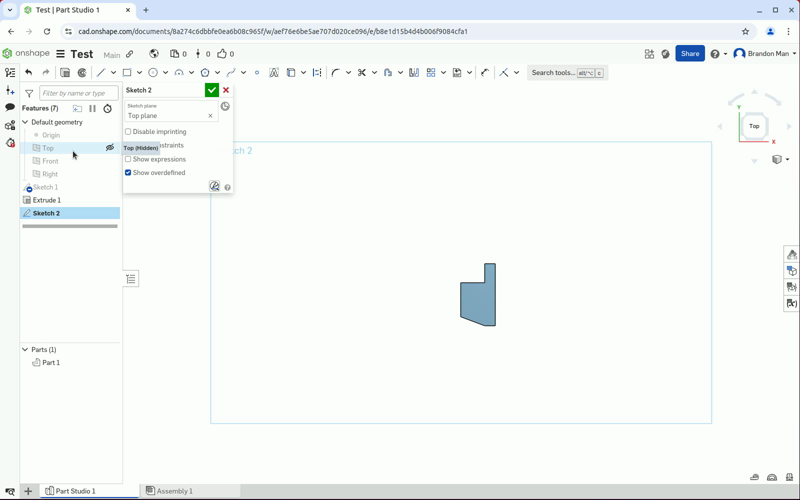
mouse_move(73, 352)
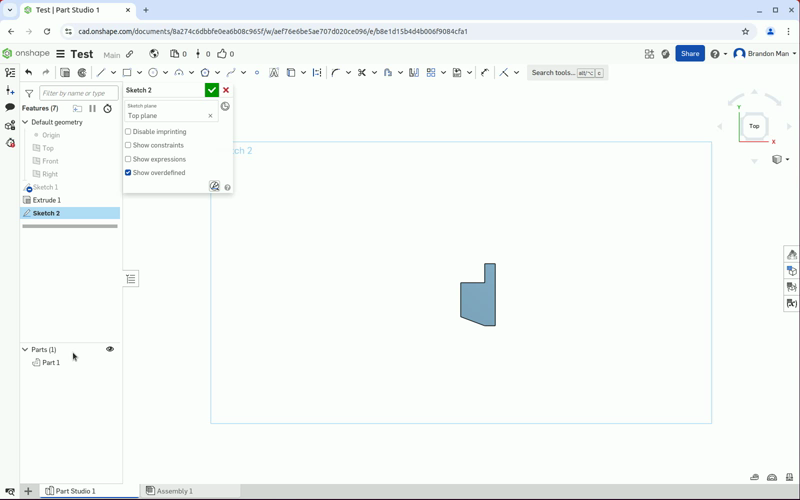
key(y)
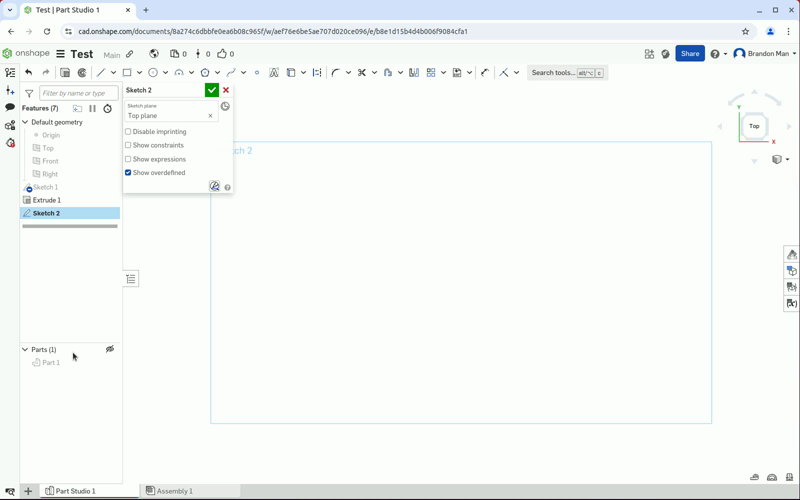
key(l)
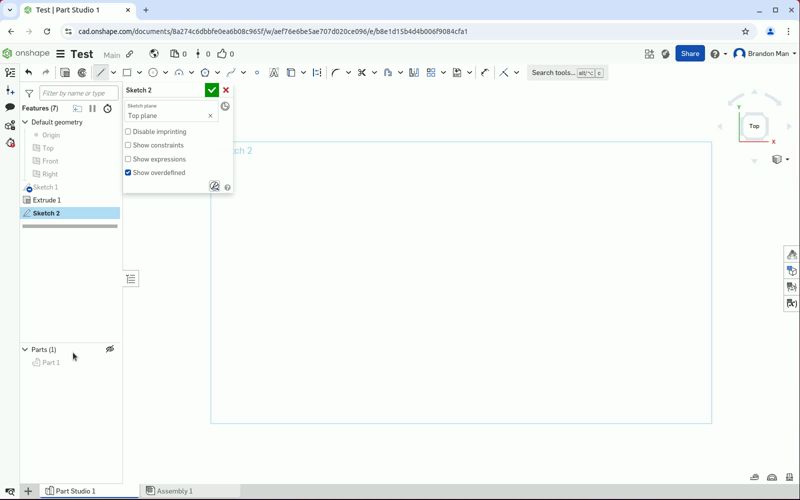
key_down(shift)
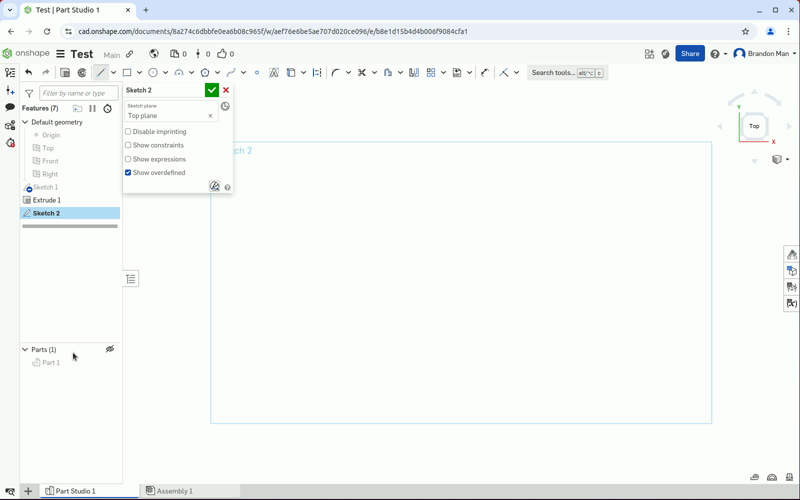
mouse_move(484, 395)
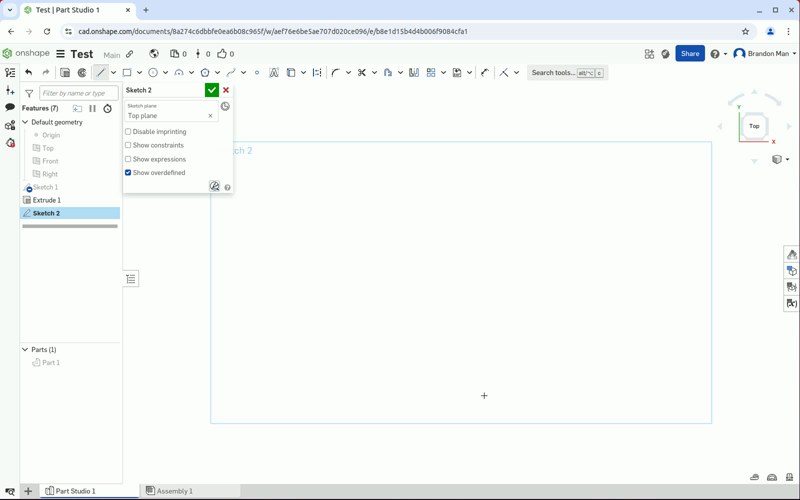
click(484, 395)
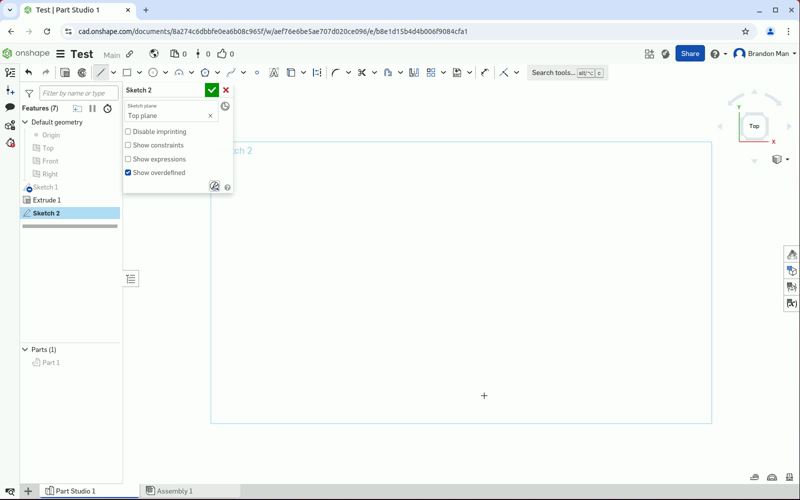
key_up(shift)
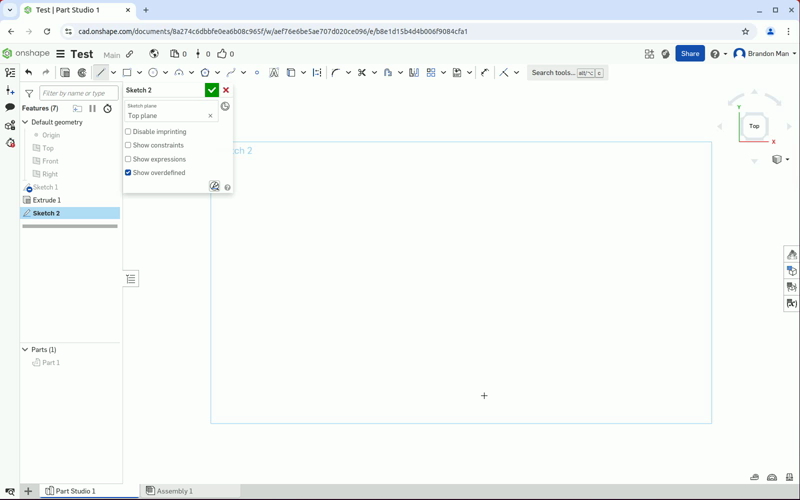
key_down(shift)
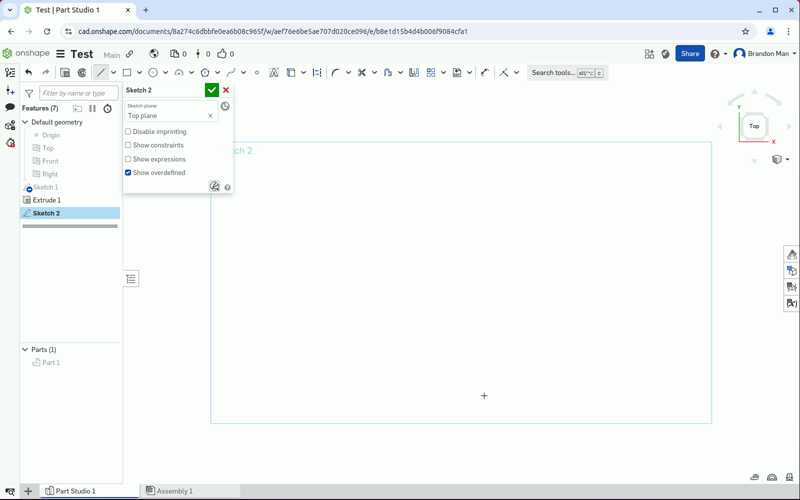
mouse_move(514, 395)
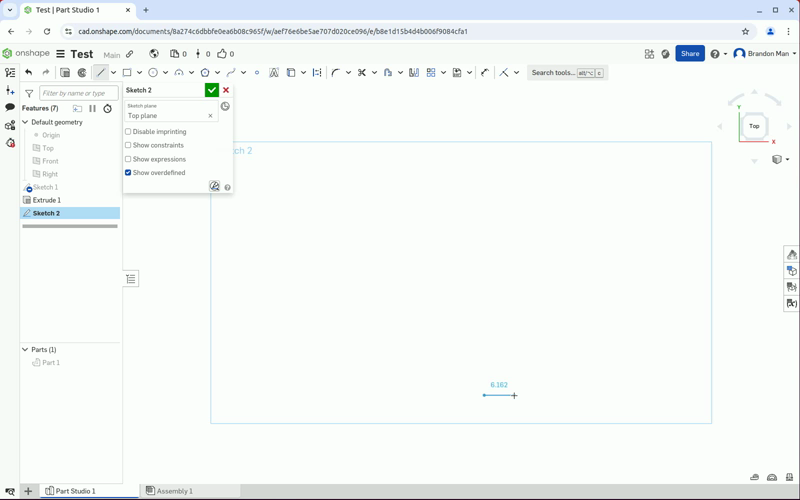
mouse_move(495, 395)
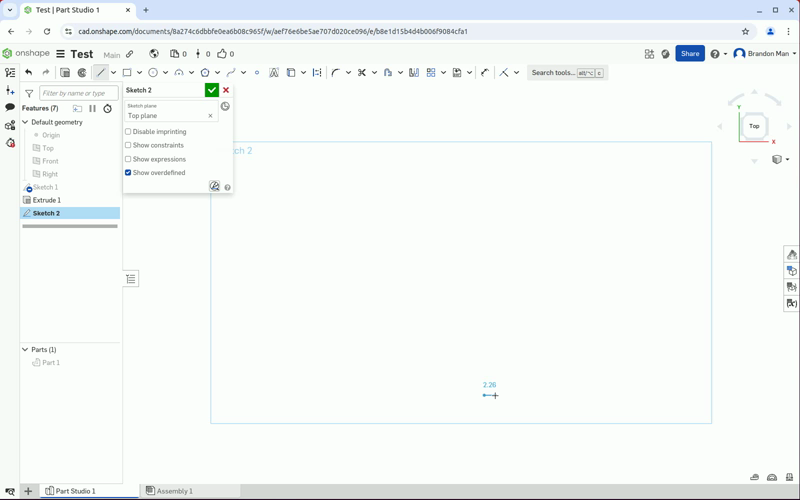
click(495, 395)
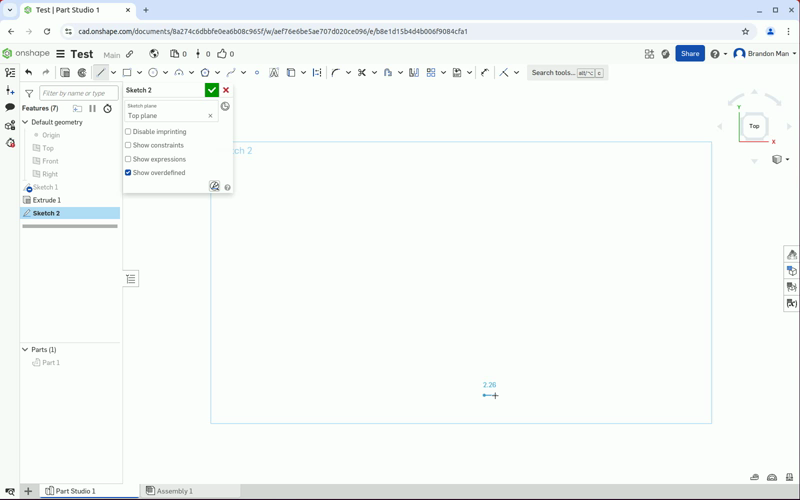
key_up(shift)
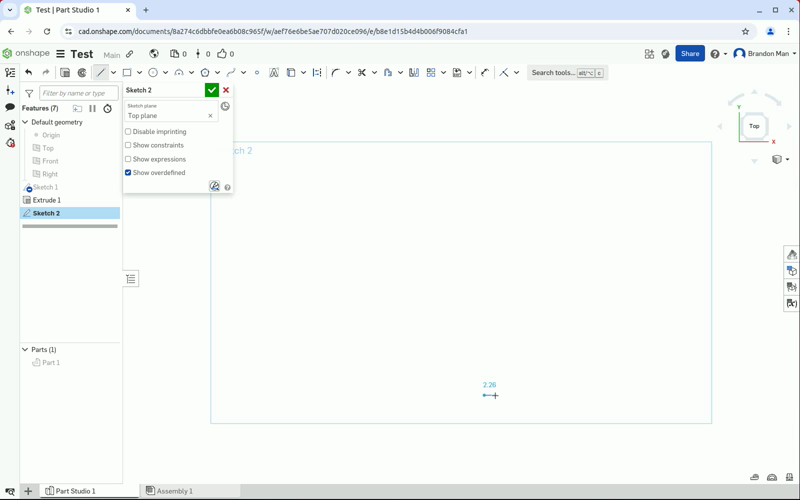
key_down(shift)
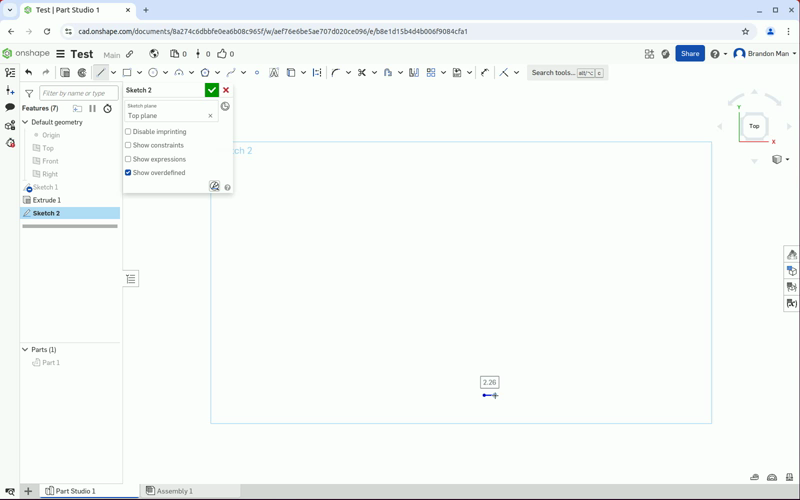
mouse_move(495, 324)
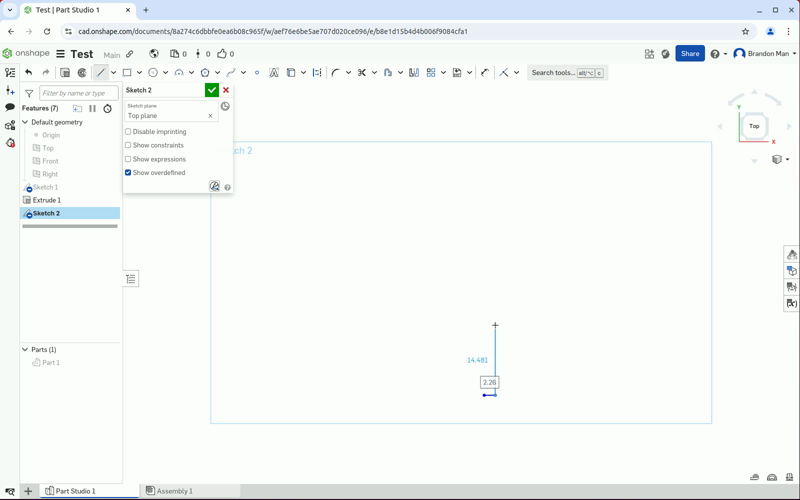
click(495, 324)
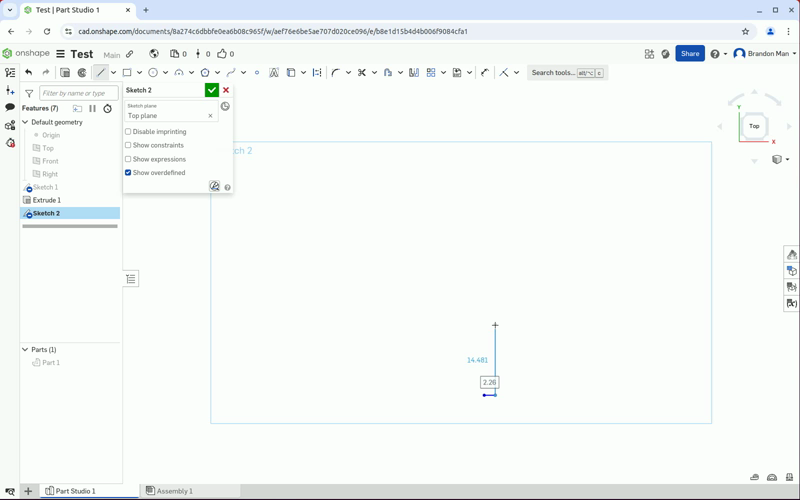
key_up(shift)
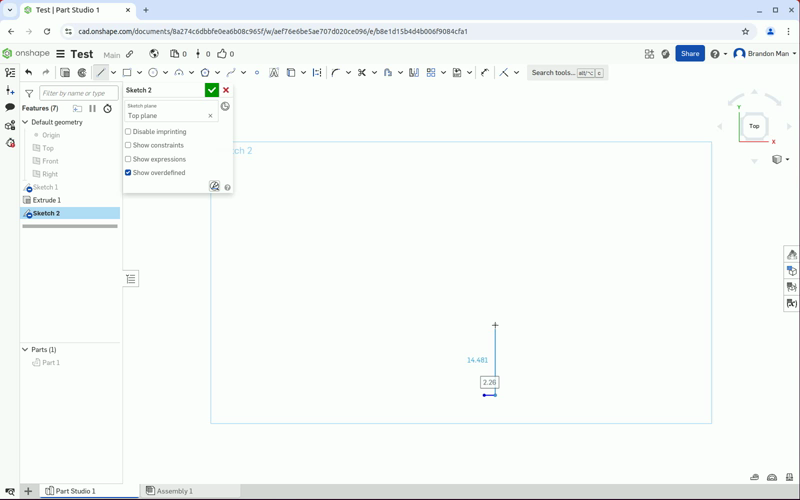
key_down(shift)
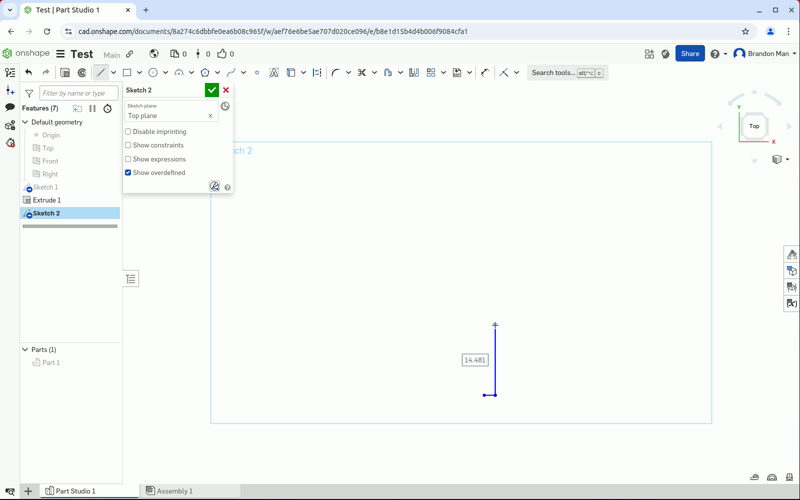
mouse_move(525, 324)
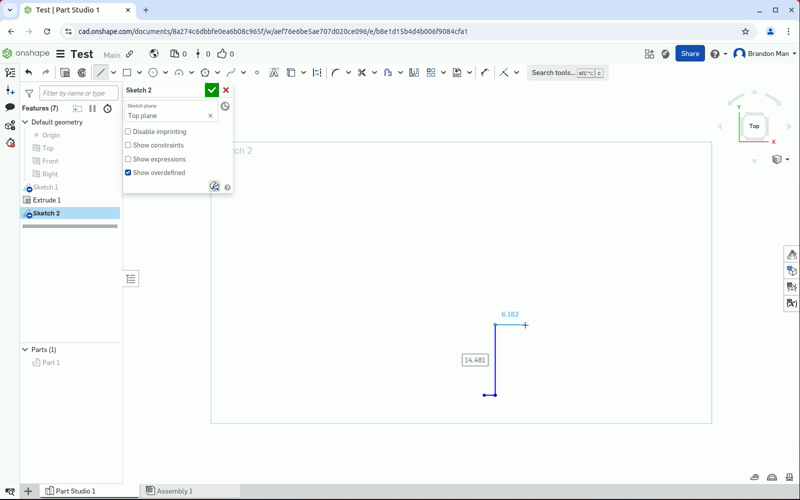
mouse_move(484, 324)
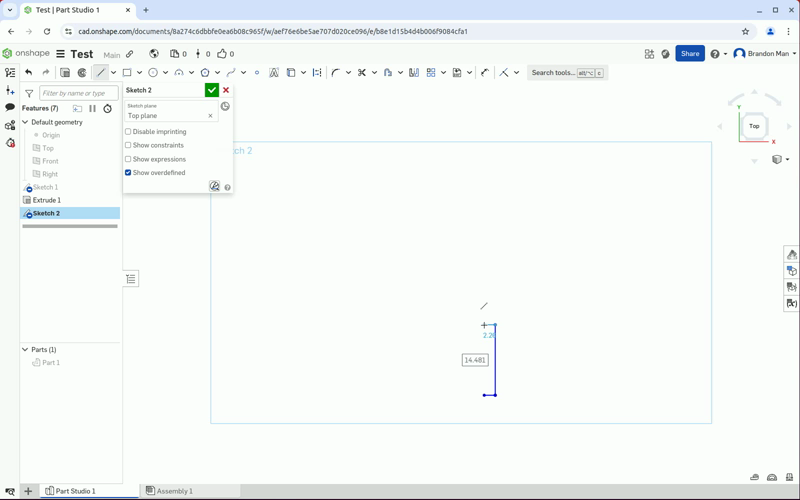
click(484, 324)
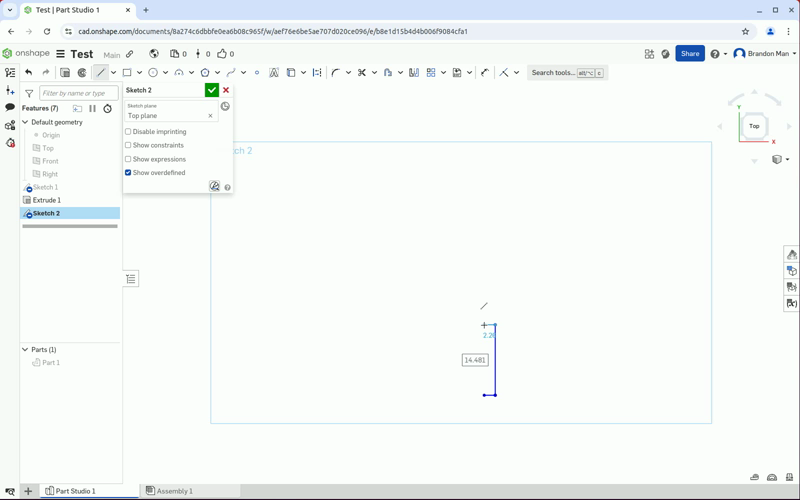
key_up(shift)
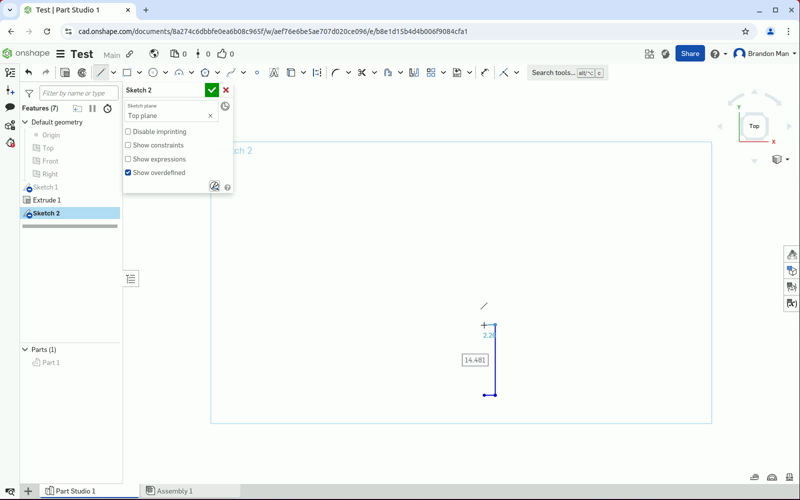
key_down(shift)
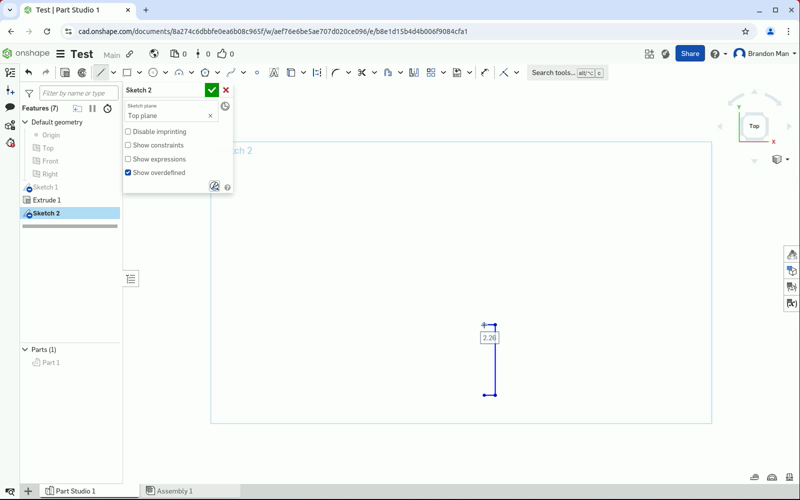
mouse_move(484, 395)
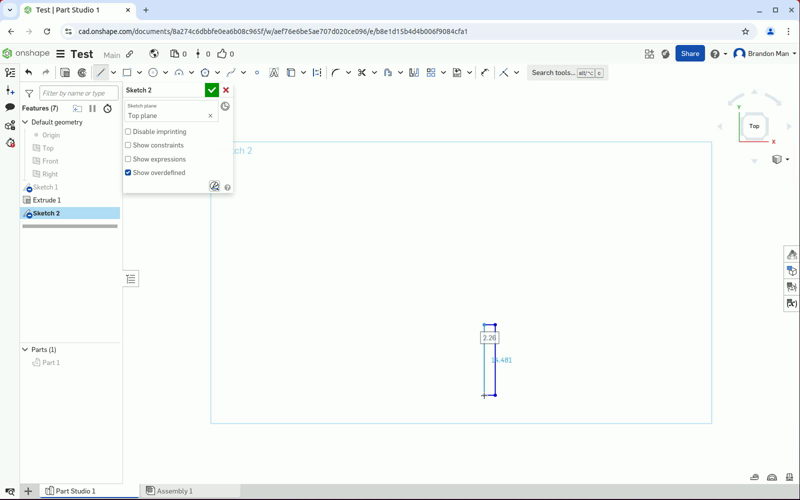
key_up(shift)
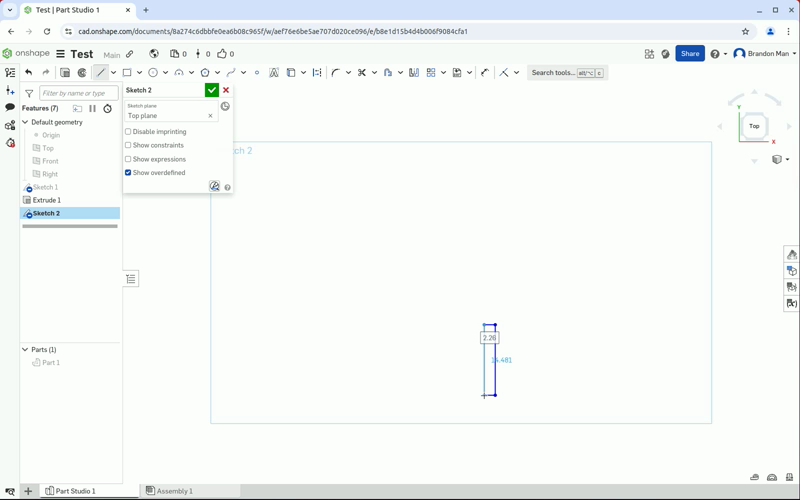
click(484, 395)
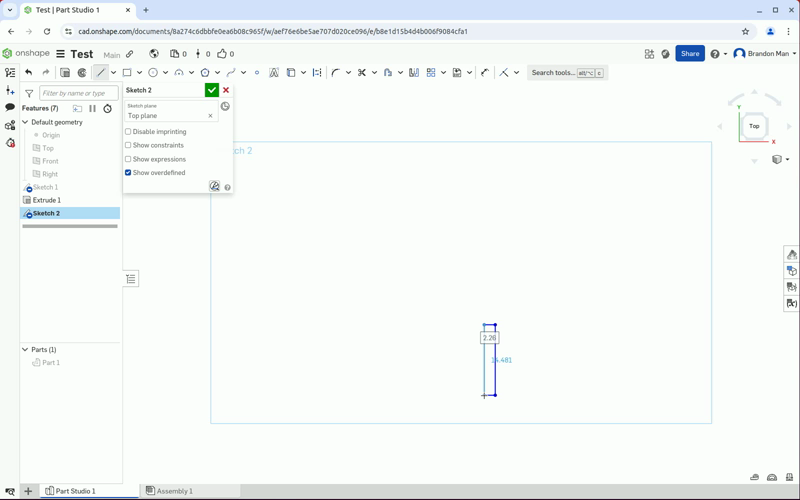
key(esc)
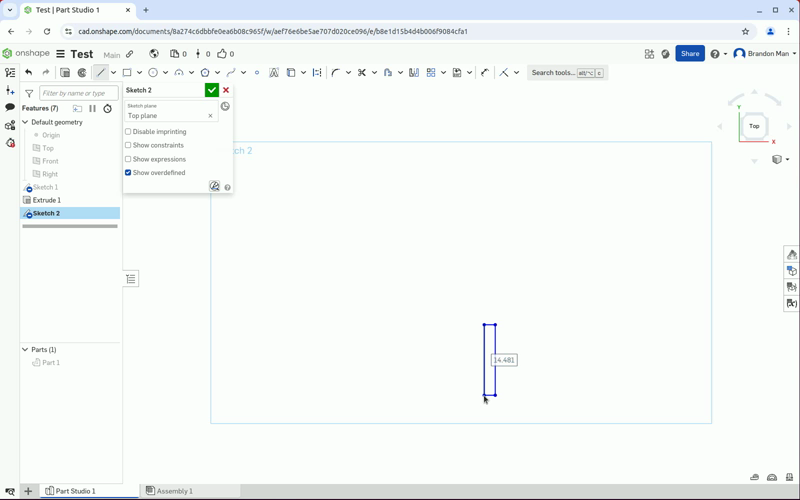
mouse_move(490, 341)
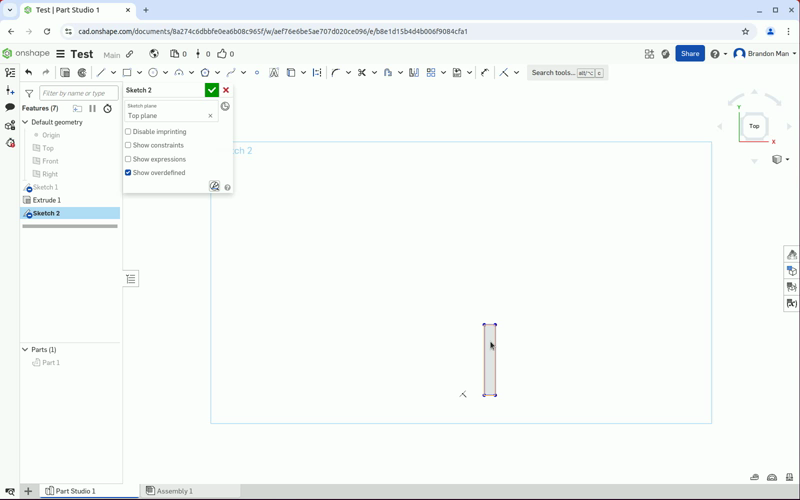
scroll(6)
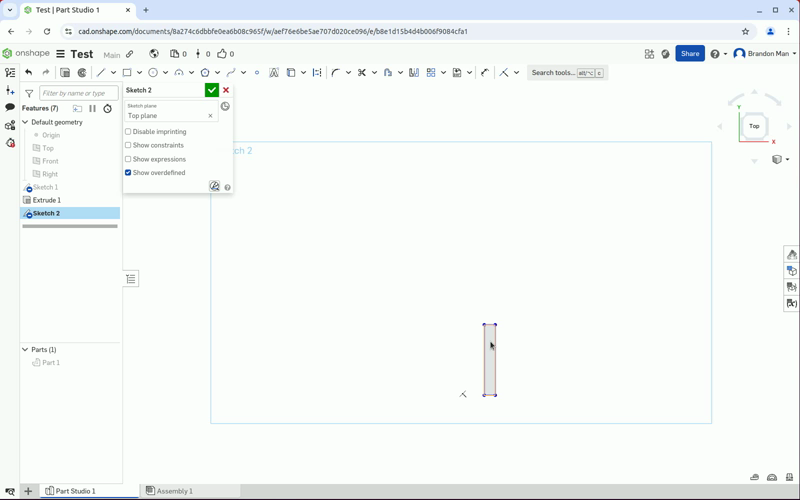
scroll(6)
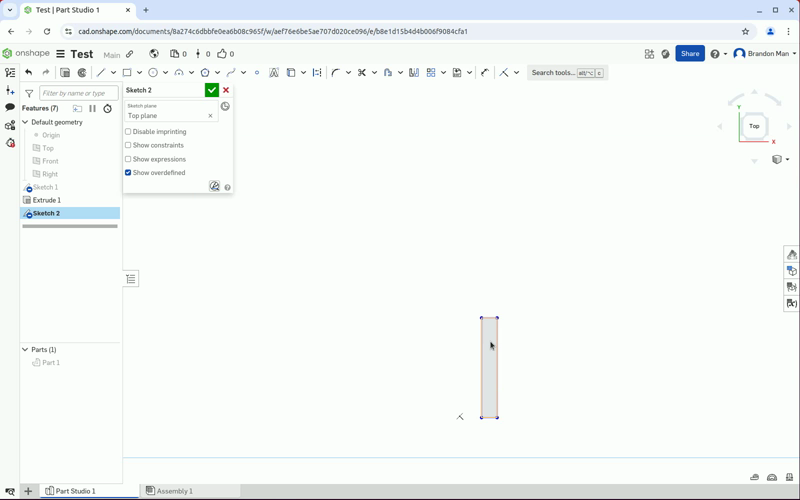
scroll(6)
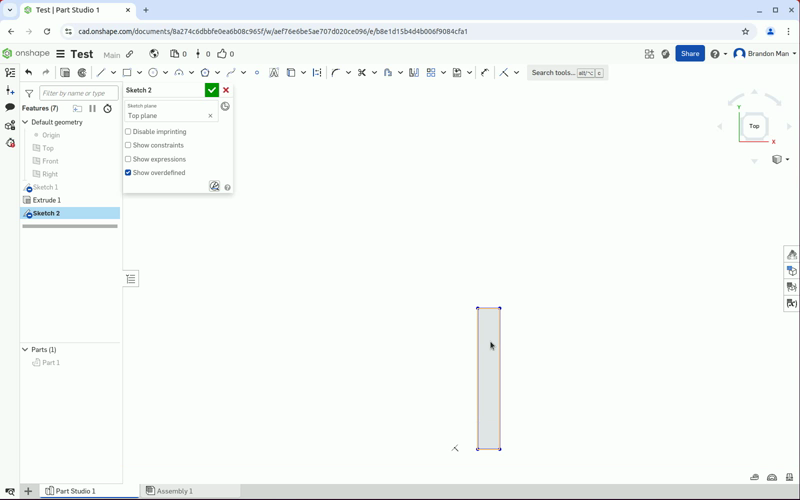
scroll(6)
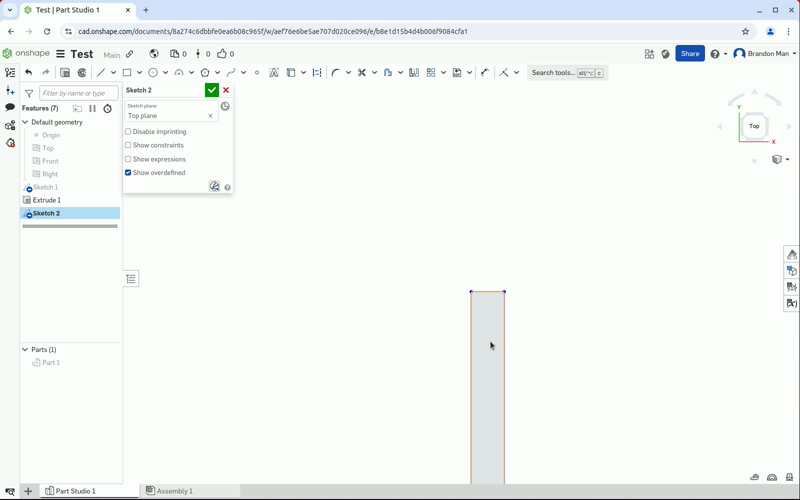
scroll(6)
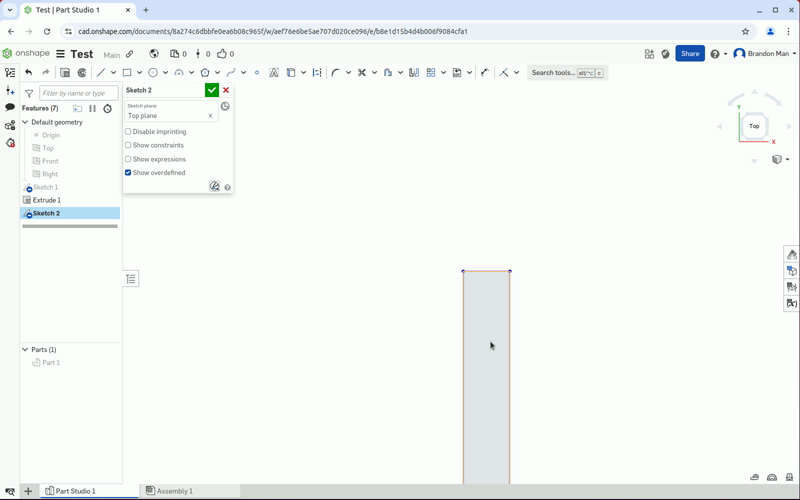
scroll(6)
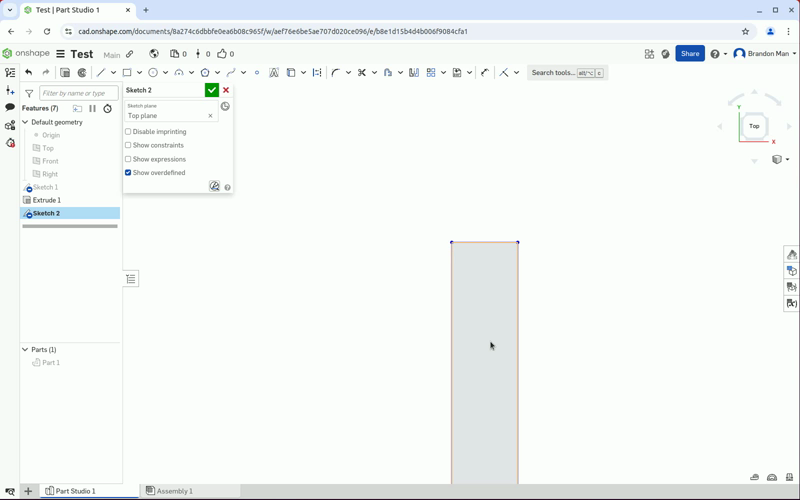
scroll(6)
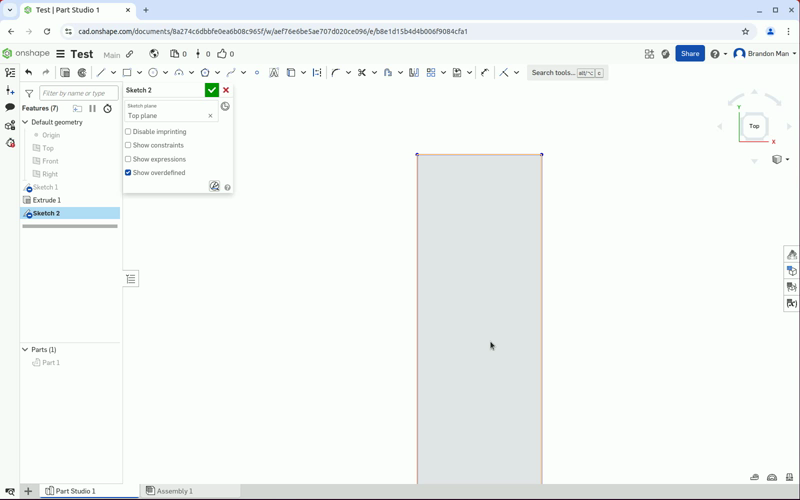
click(490, 341)
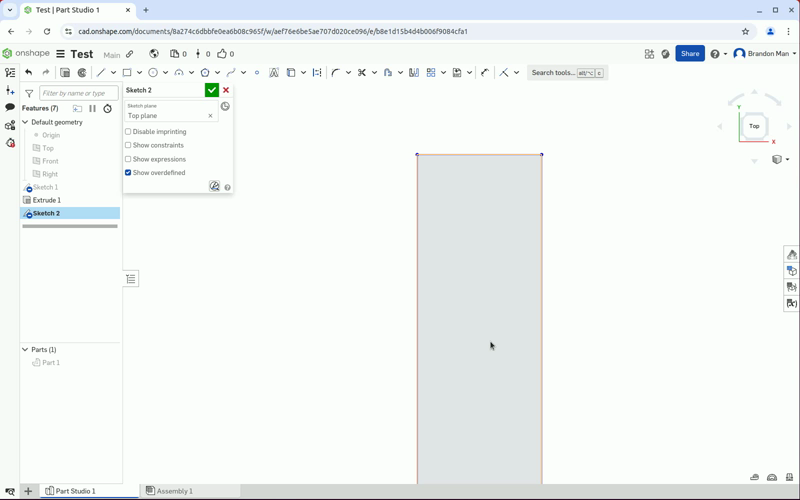
scroll(-6)
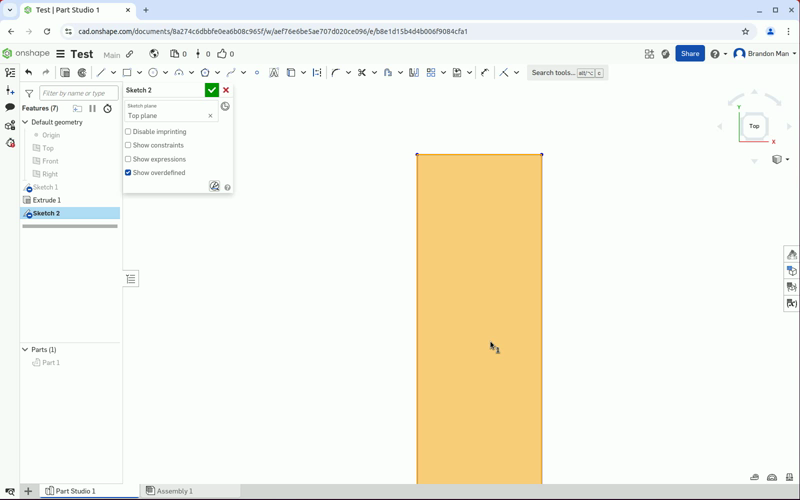
scroll(-6)
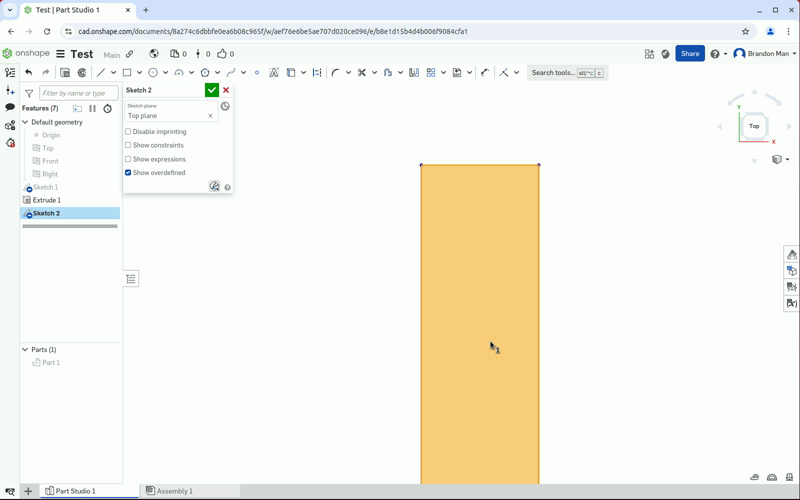
scroll(-6)
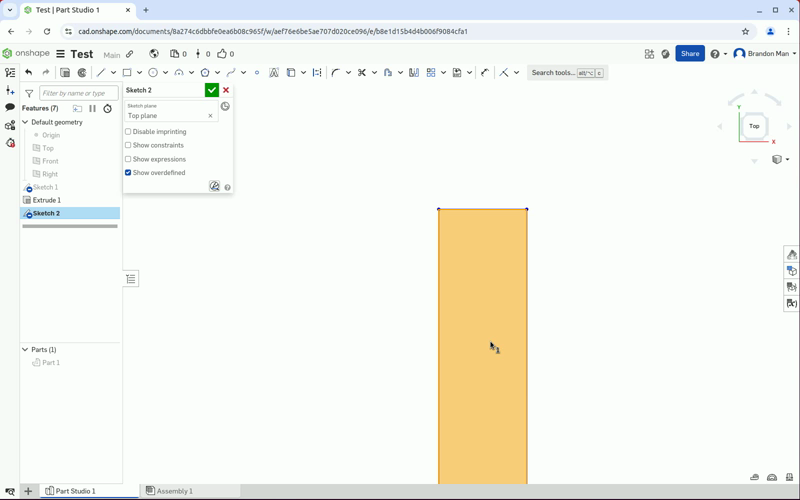
scroll(-6)
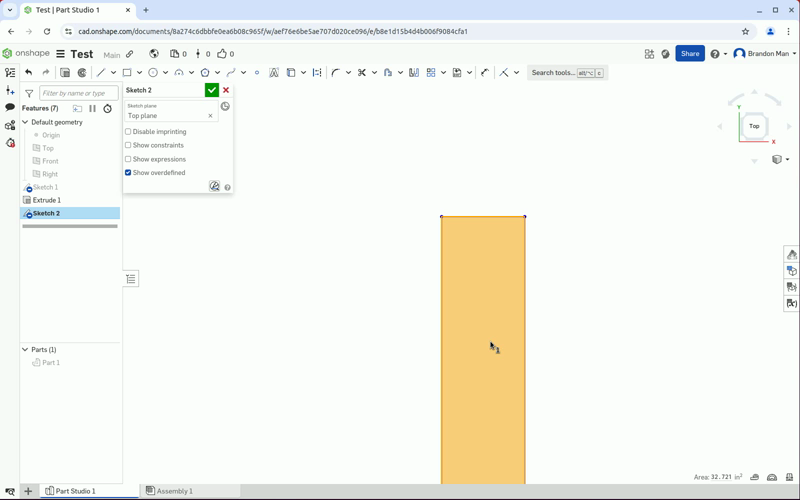
scroll(-6)
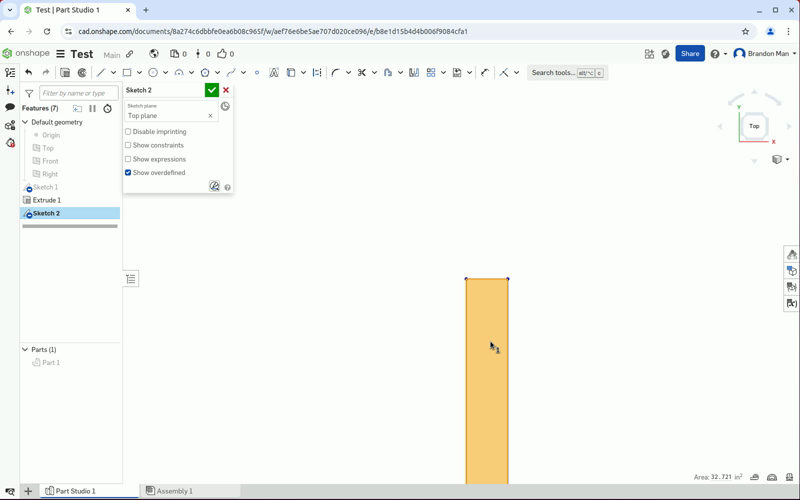
scroll(-6)
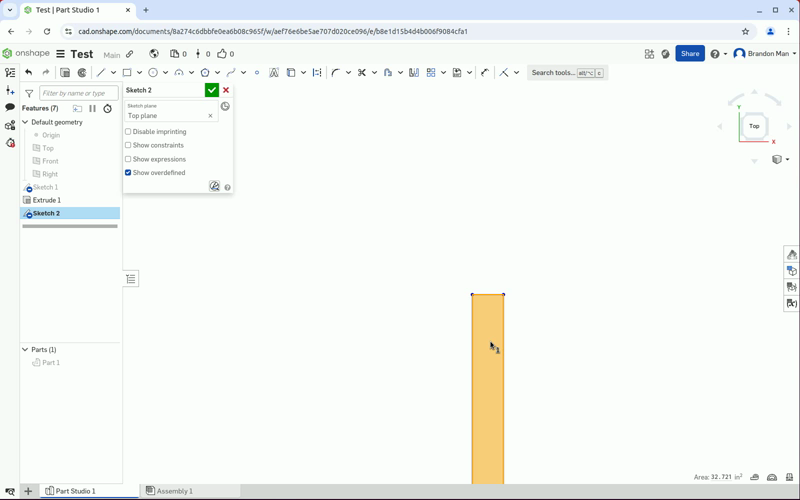
scroll(-6)
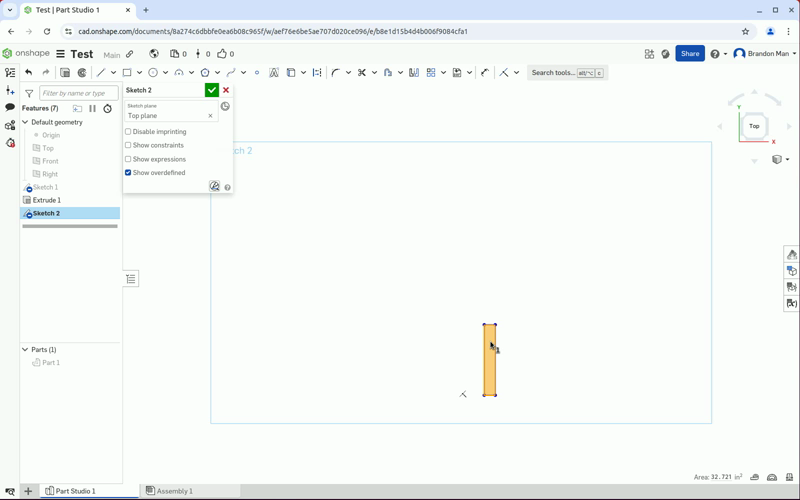
mouse_move(73, 352)
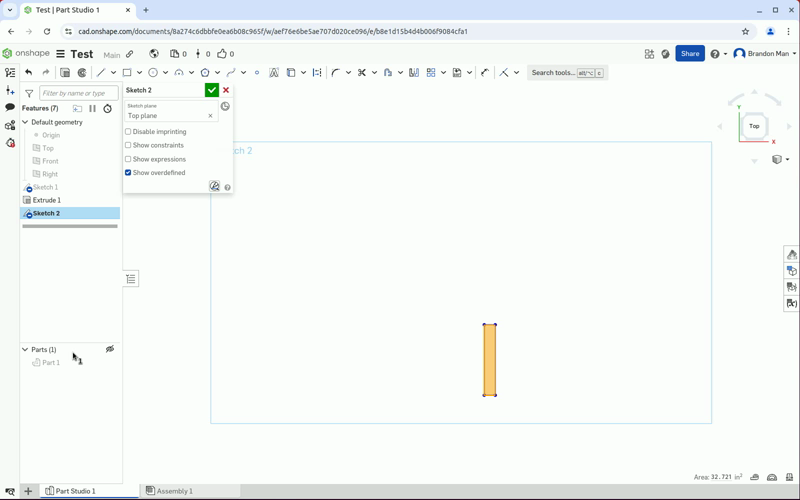
key(shift+y)
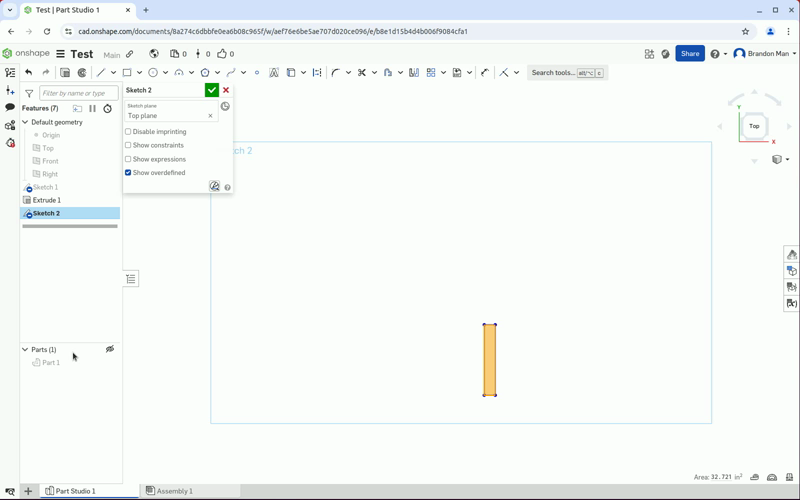
key(shift+e)
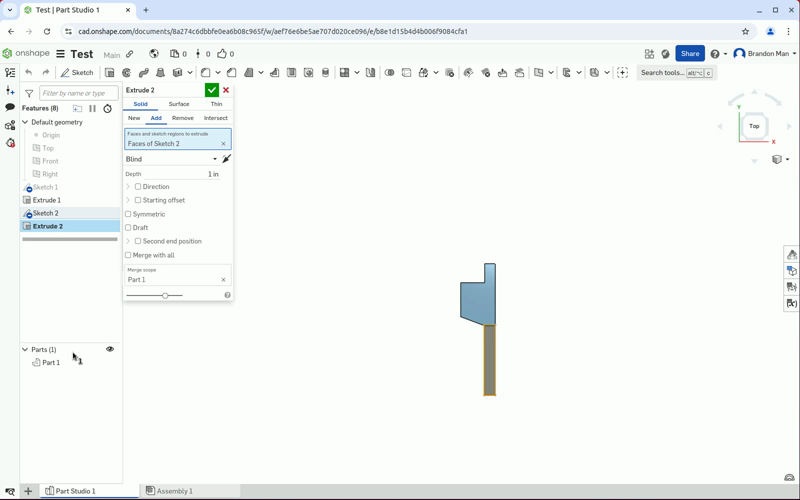
mouse_move(143, 106)
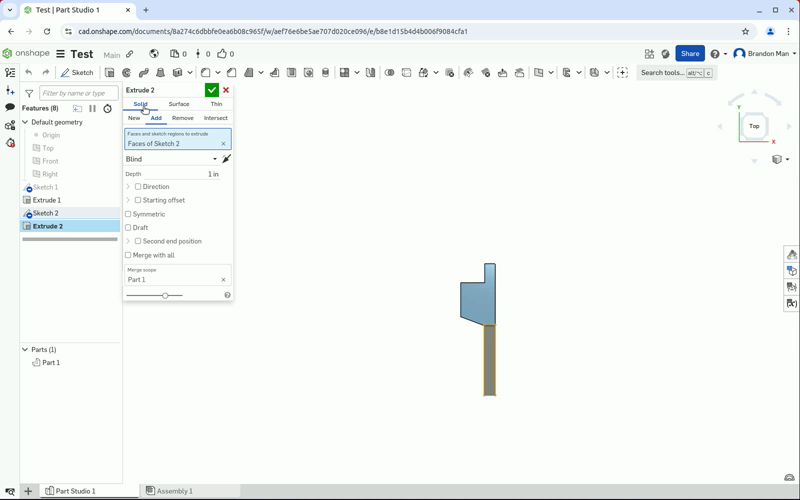
click(143, 106)
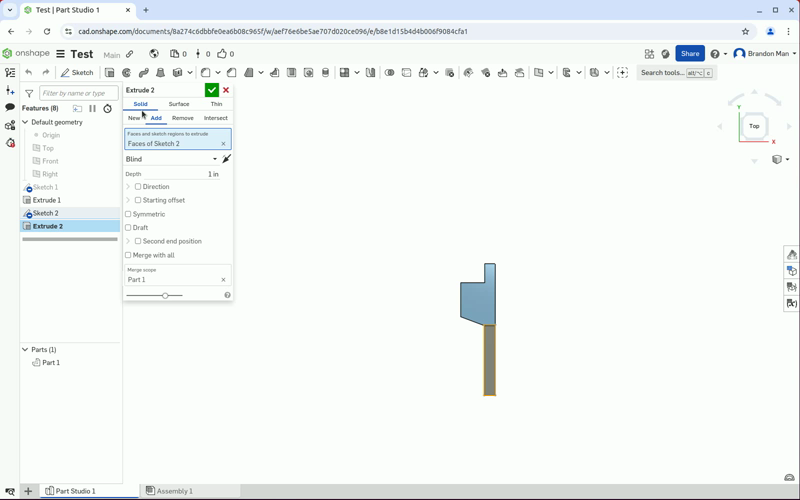
mouse_move(137, 120)
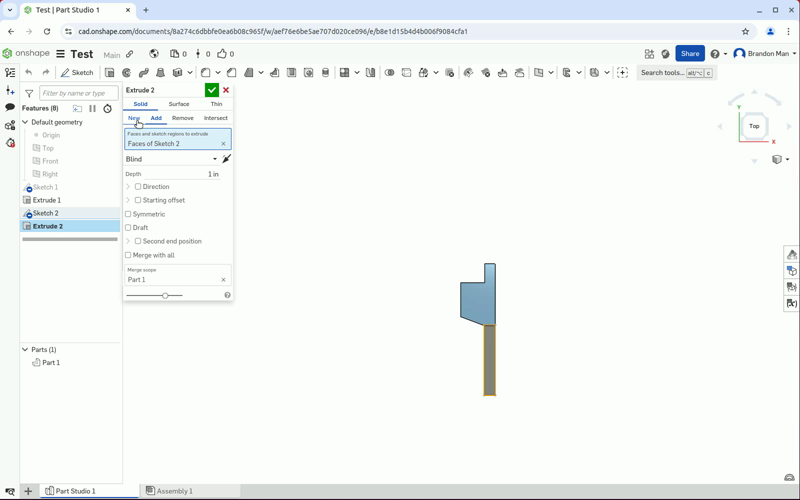
click(137, 120)
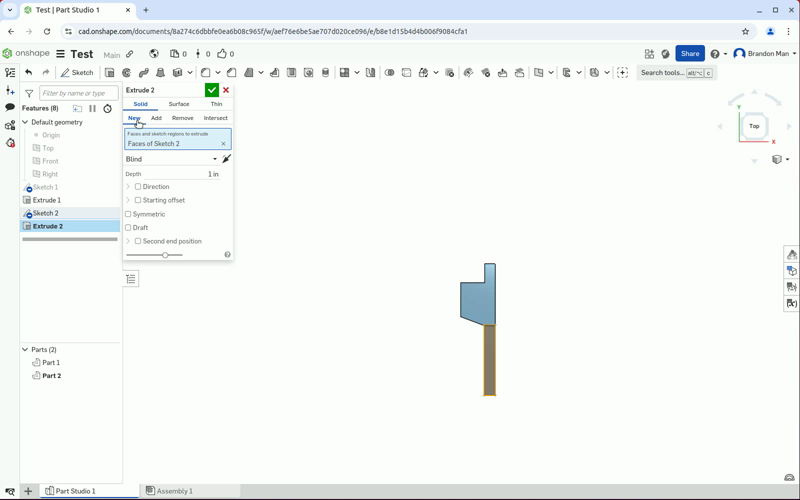
key(tab, 4)
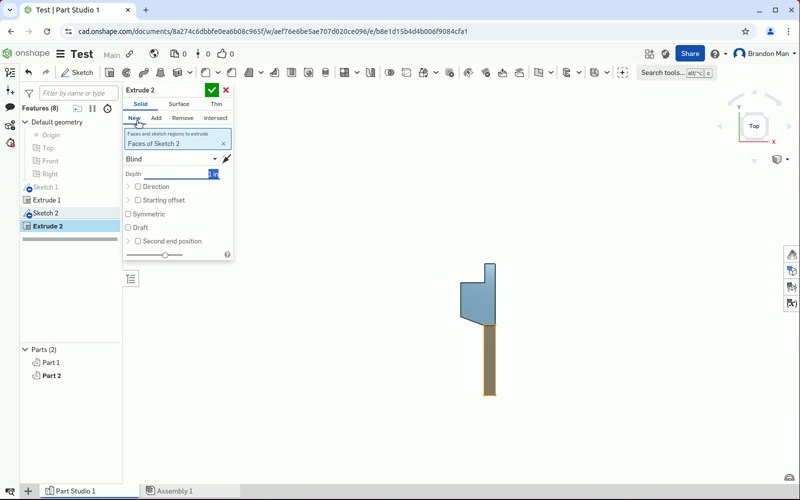
text(2.166)
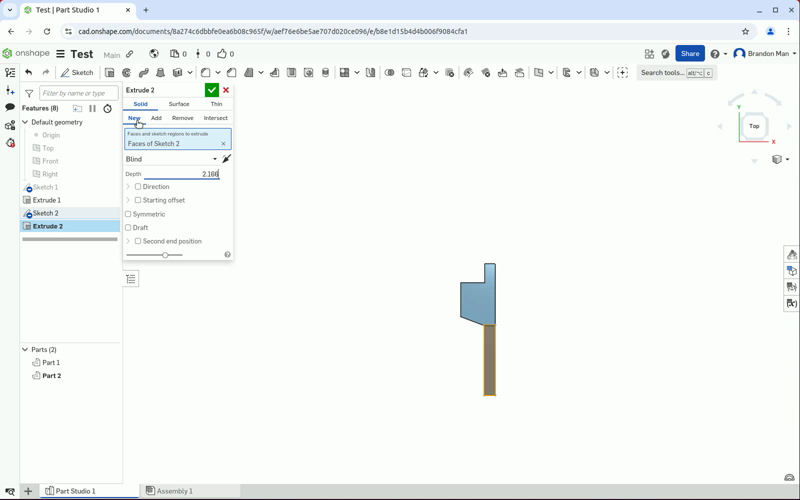
key(enter)
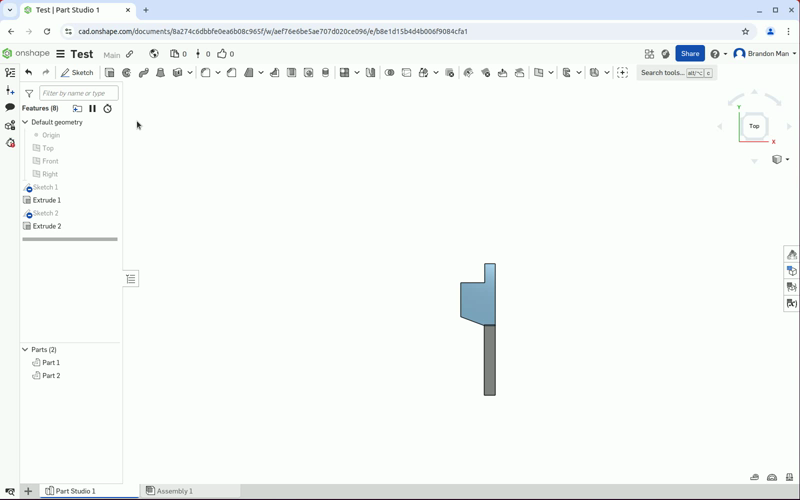
key(shift+h)
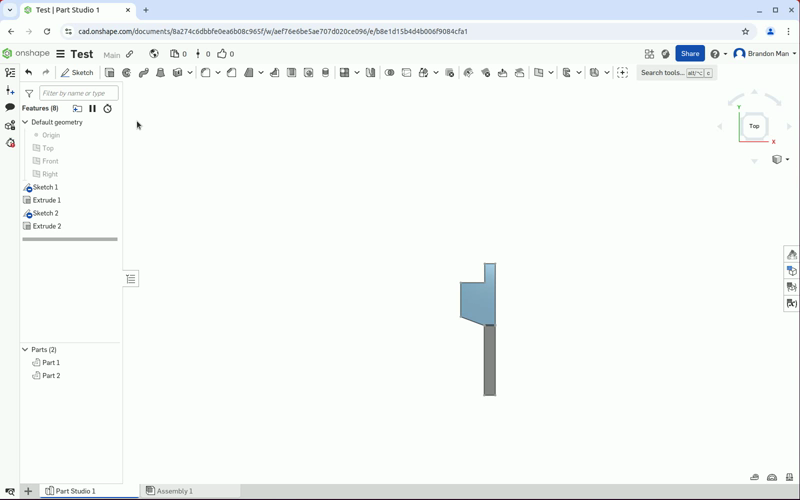
key(shift+h)
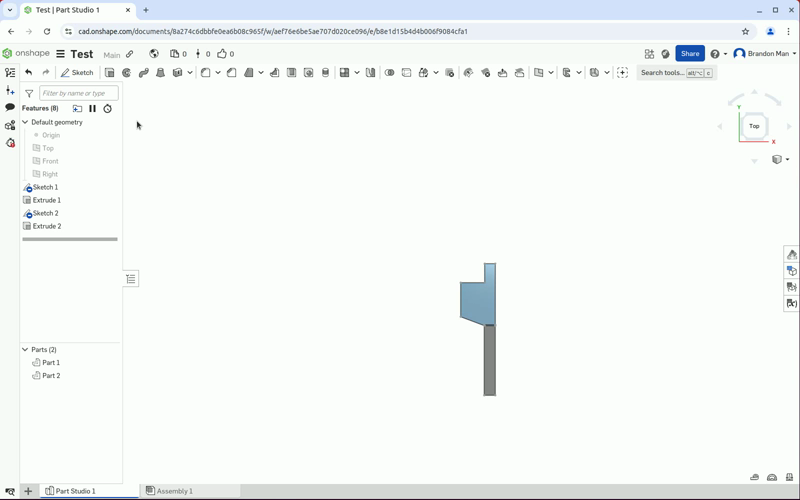
key(shift+7)
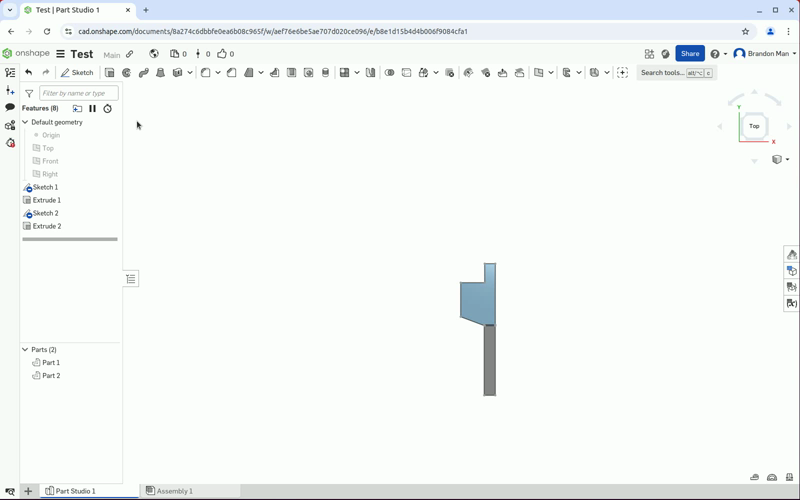
key(up, 3)
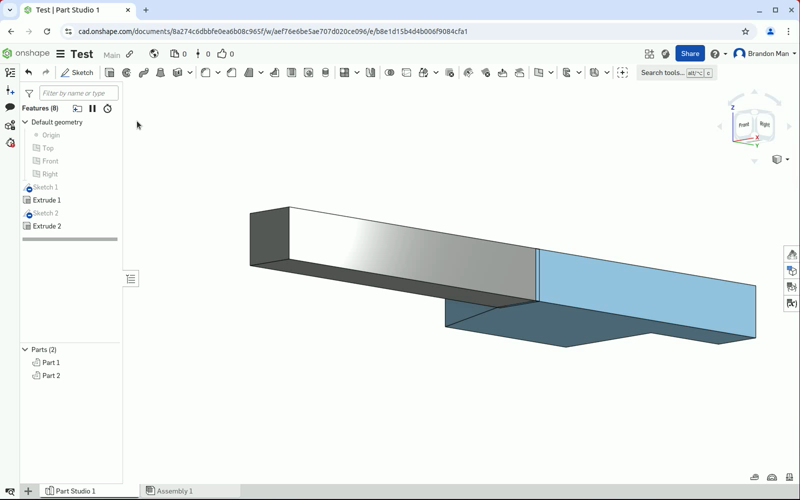
key(left, 3)
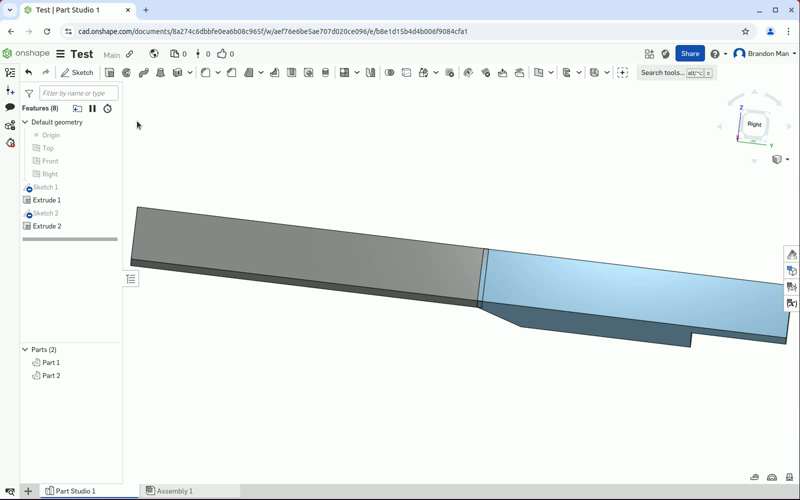
key(right, 3)
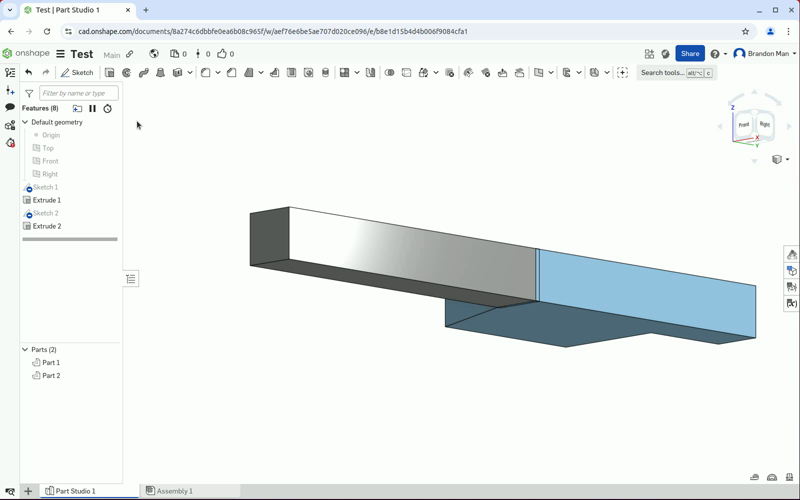
key(down, 3)
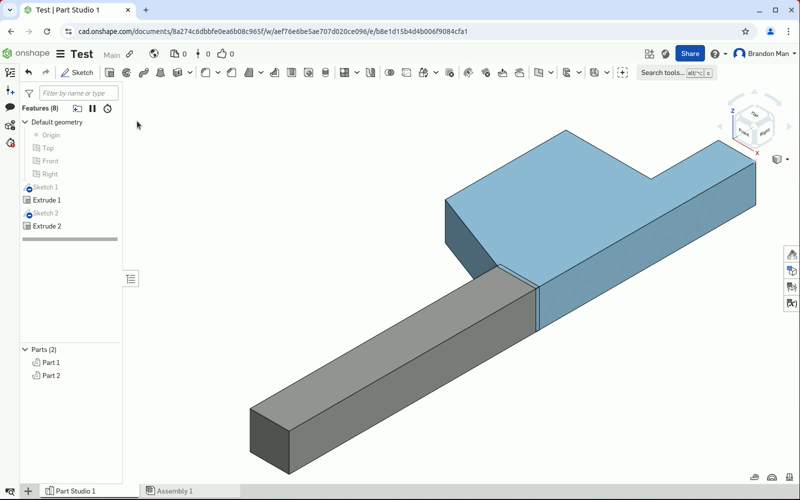
mouse_move(73, 189)
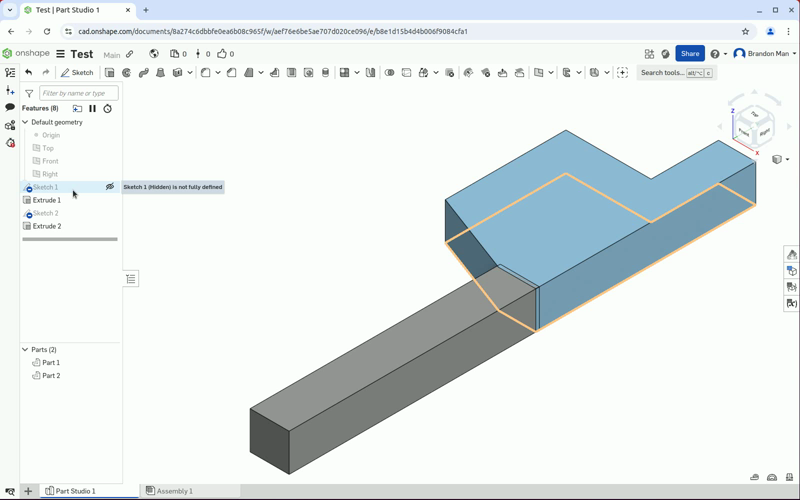
click(73, 189)